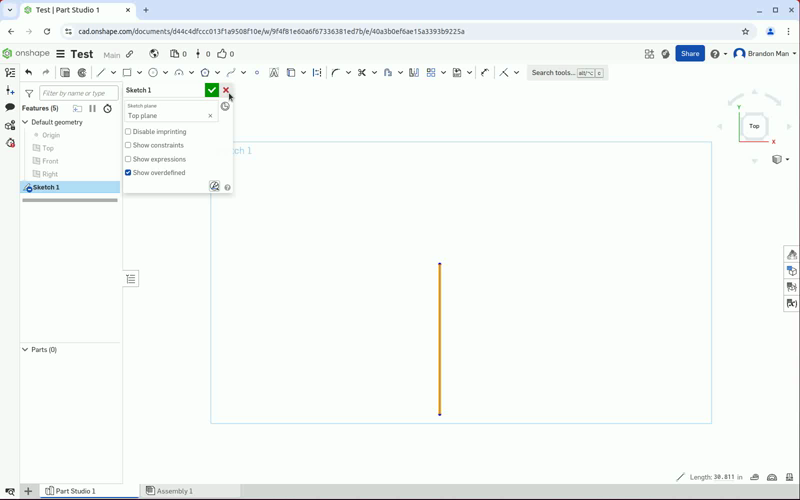
key(shift+h)
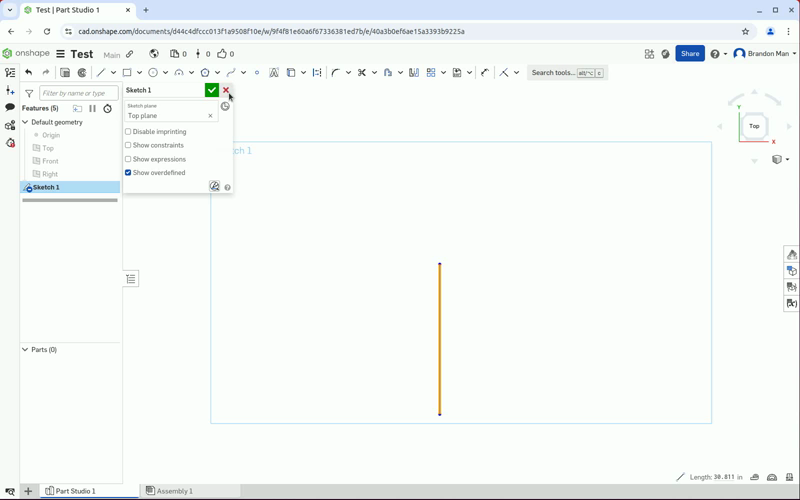
key(shift+s)
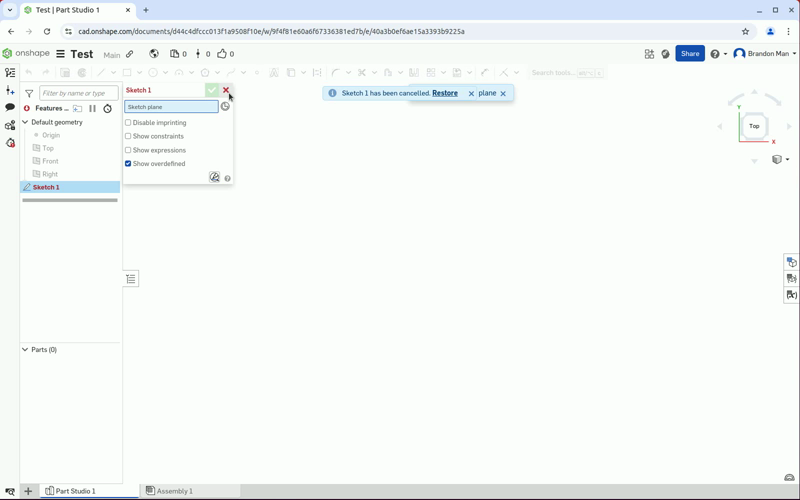
mouse_move(73, 150)
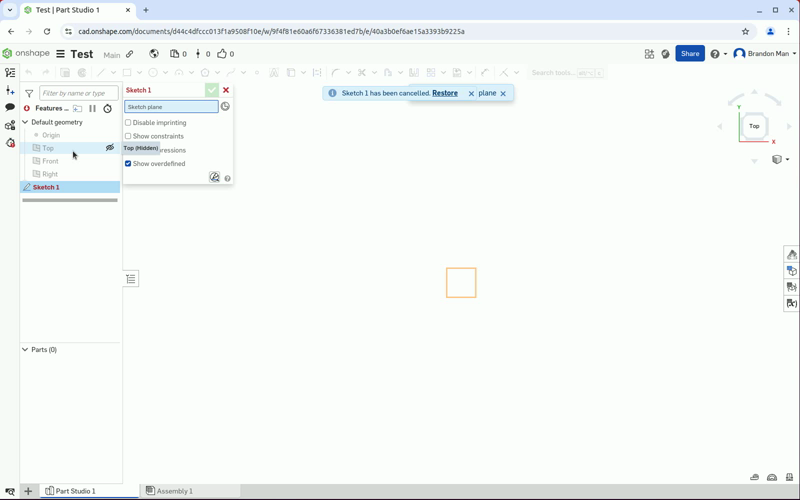
click(73, 150)
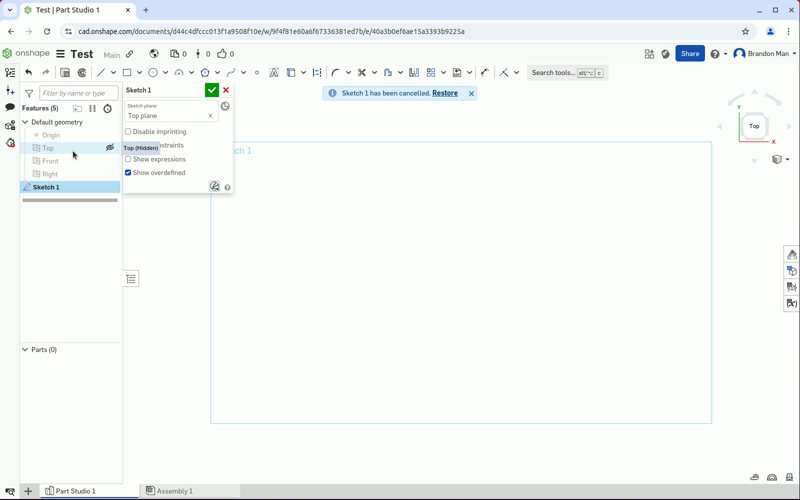
mouse_move(73, 352)
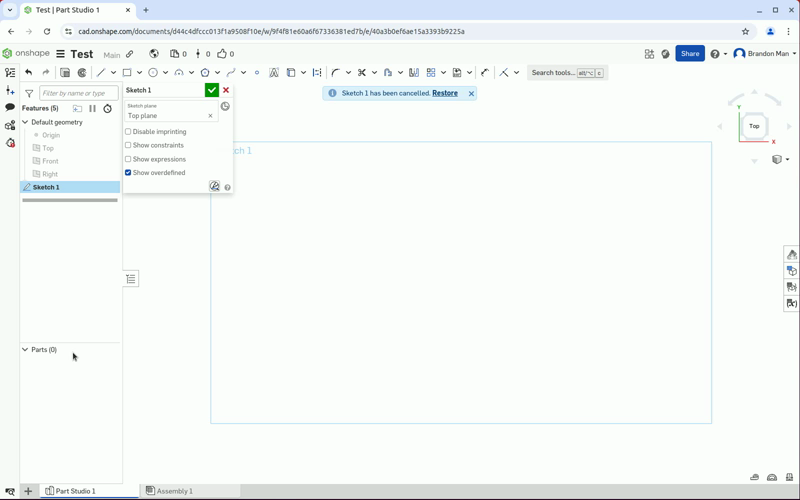
key(y)
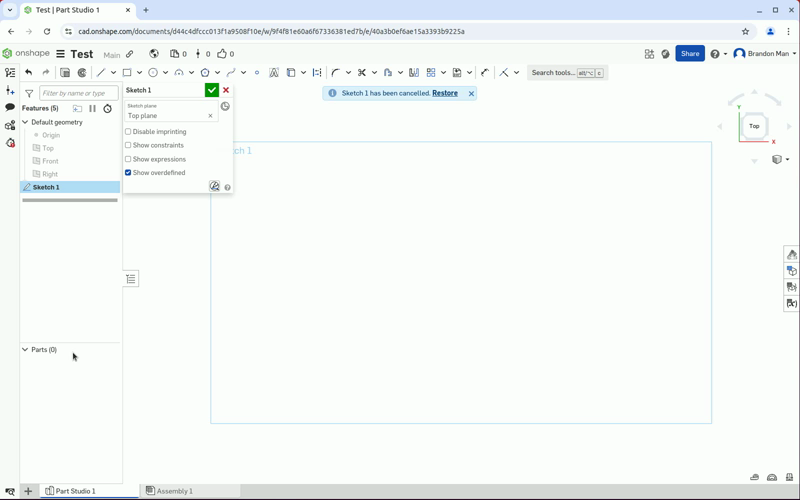
key(l)
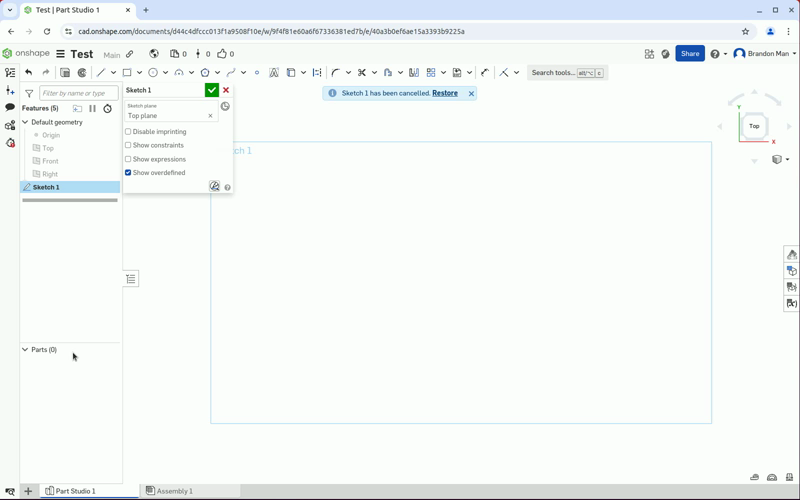
key_down(shift)
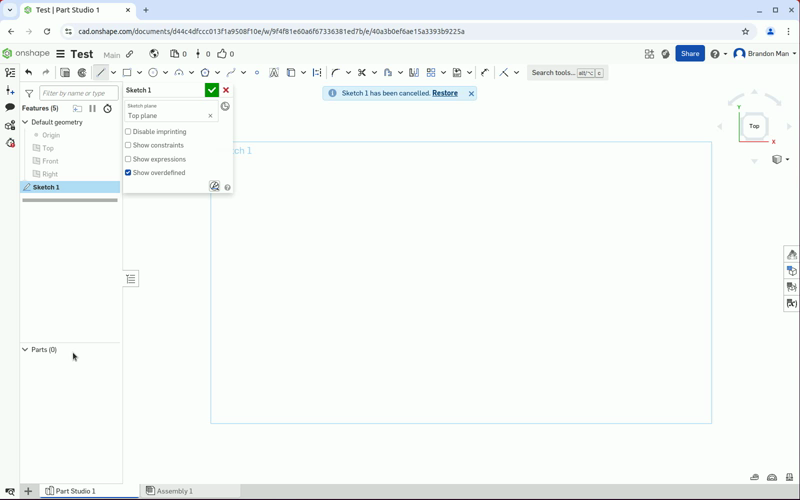
mouse_move(348, 282)
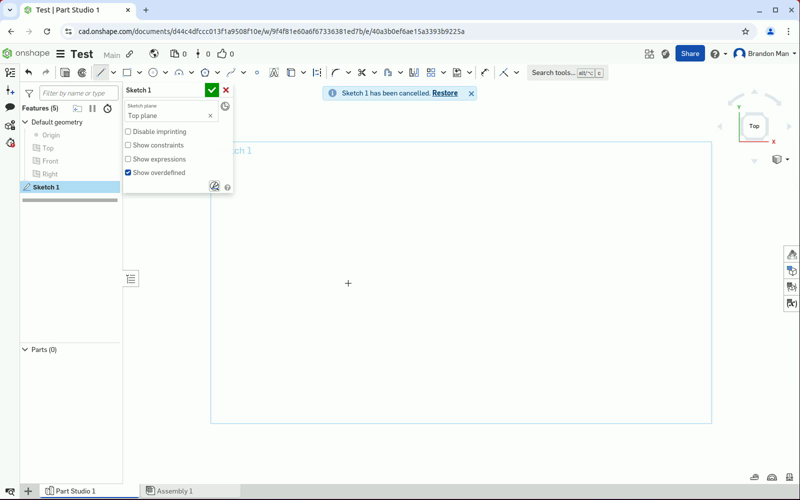
click(348, 282)
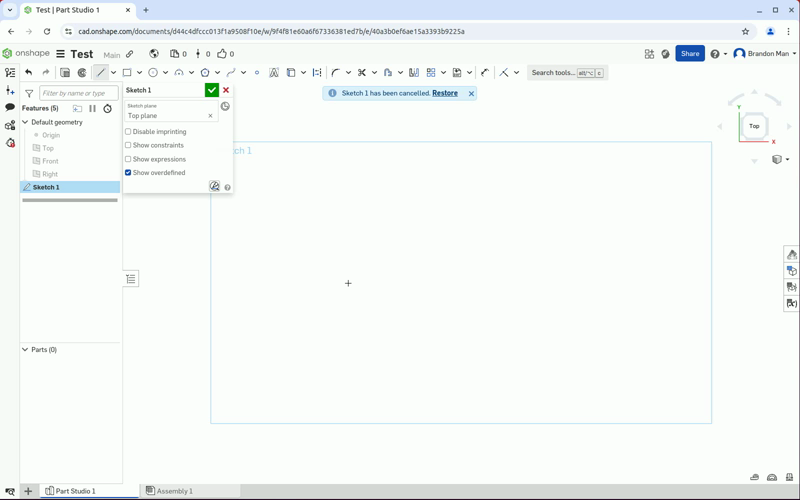
key_up(shift)
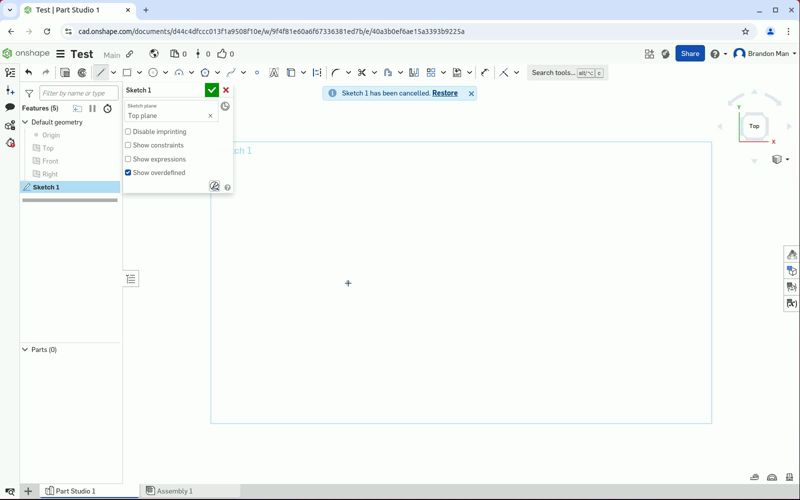
key_down(shift)
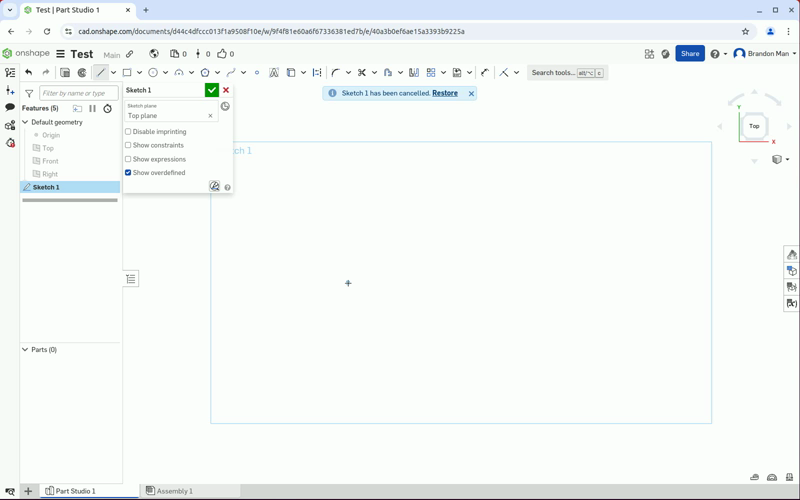
mouse_move(460, 282)
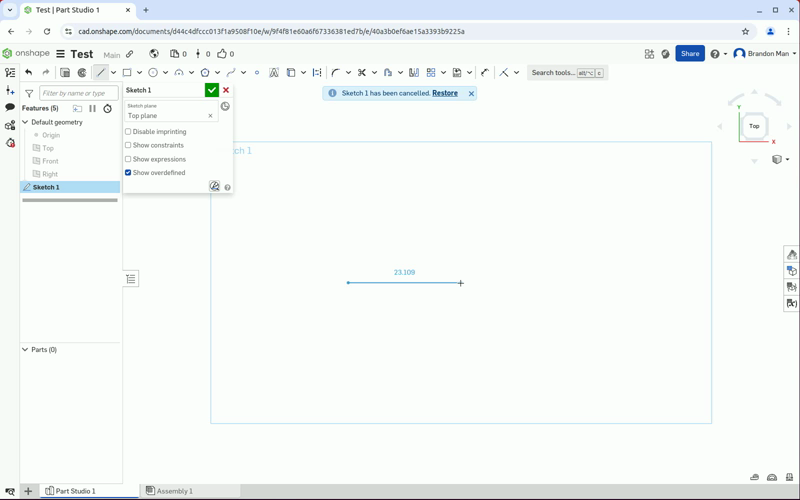
click(460, 282)
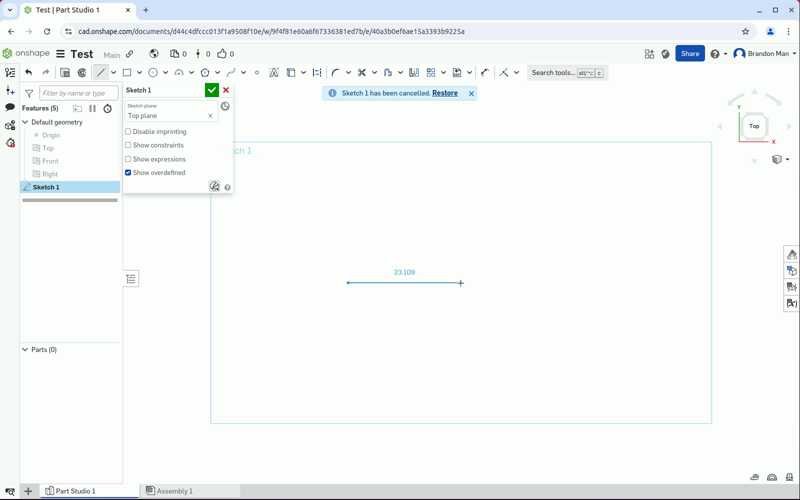
key_up(shift)
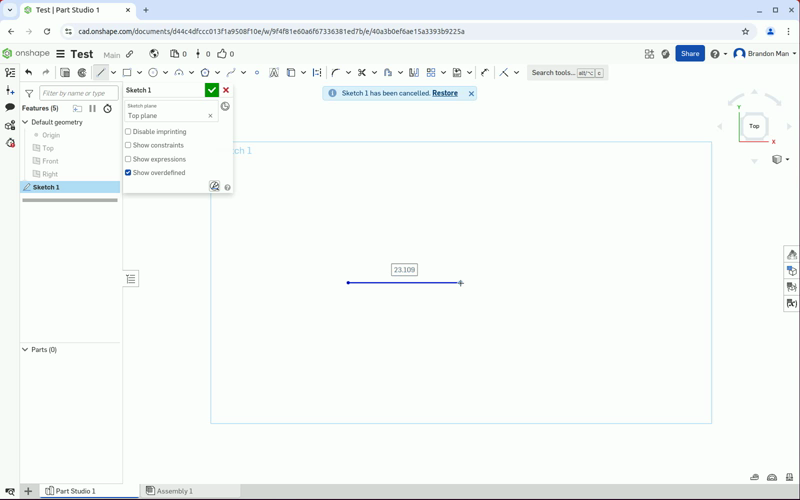
key_down(shift)
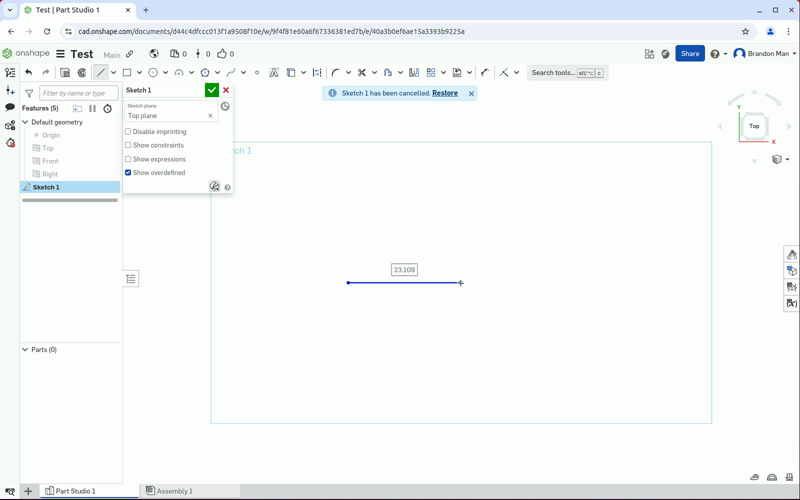
mouse_move(490, 282)
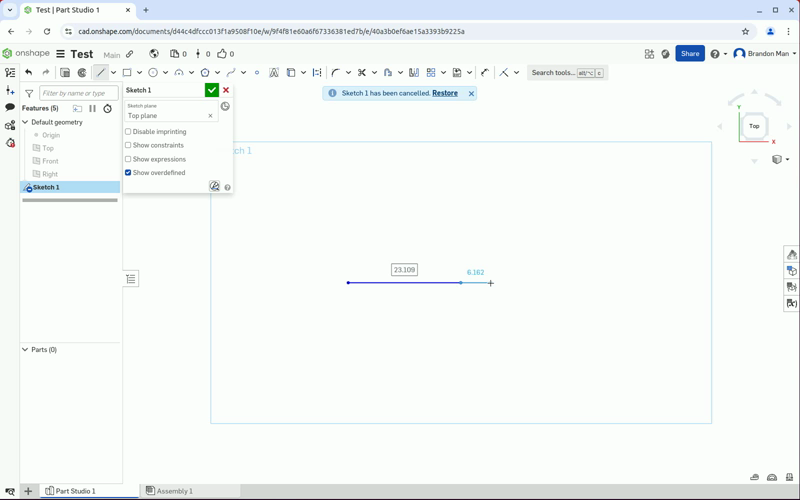
mouse_move(460, 274)
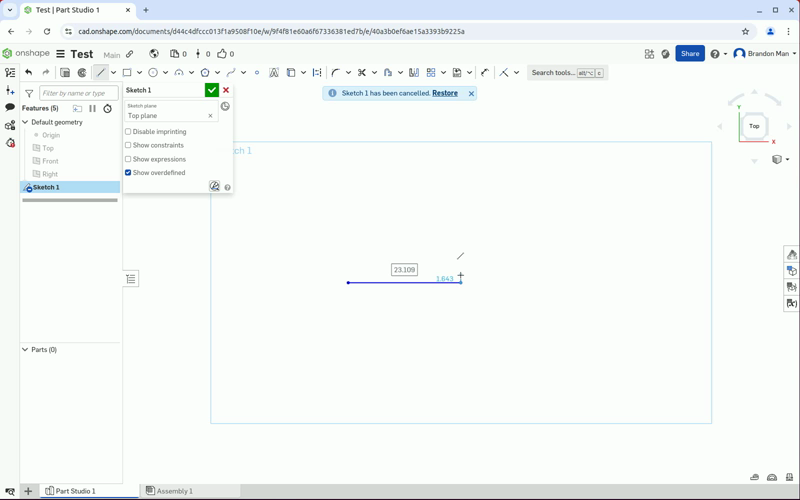
click(460, 274)
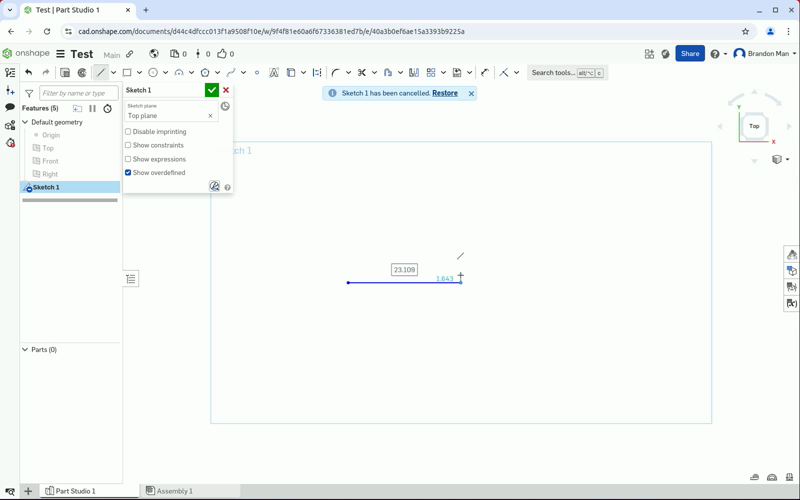
key_up(shift)
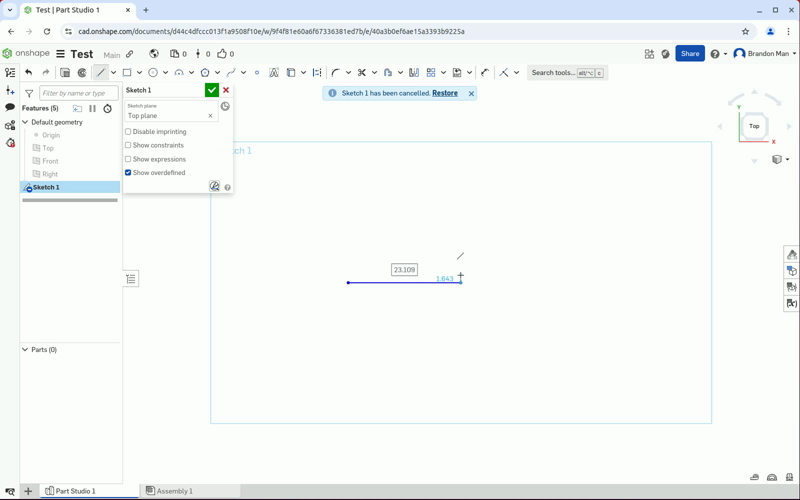
key_down(shift)
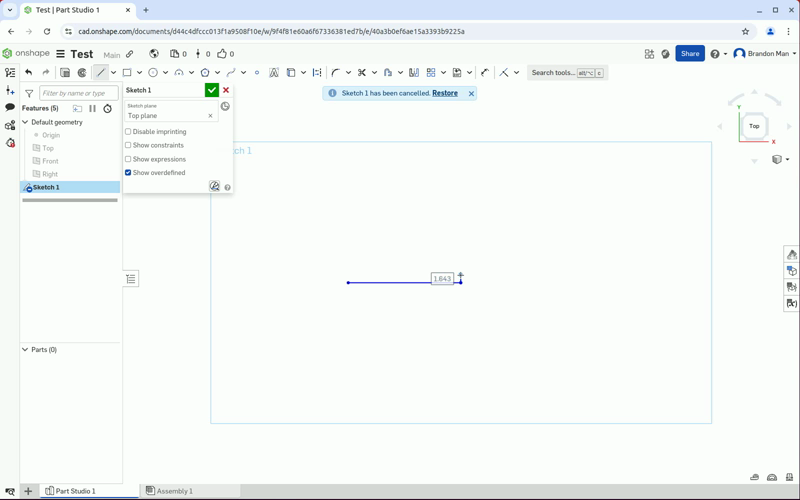
mouse_move(348, 274)
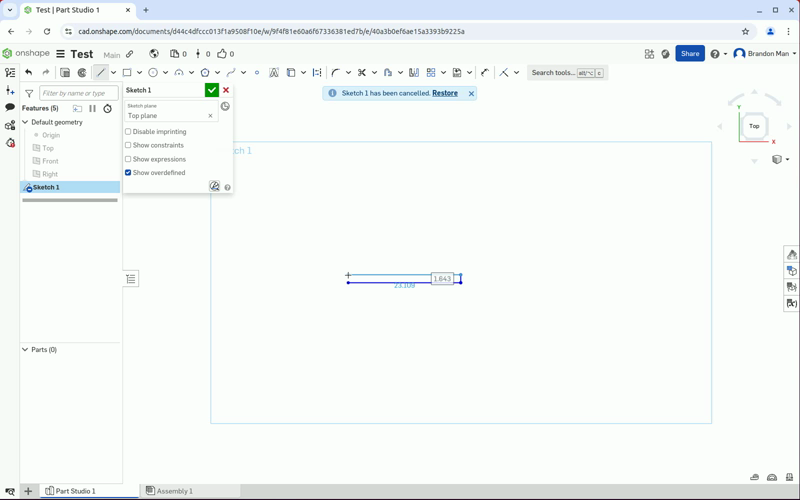
click(348, 274)
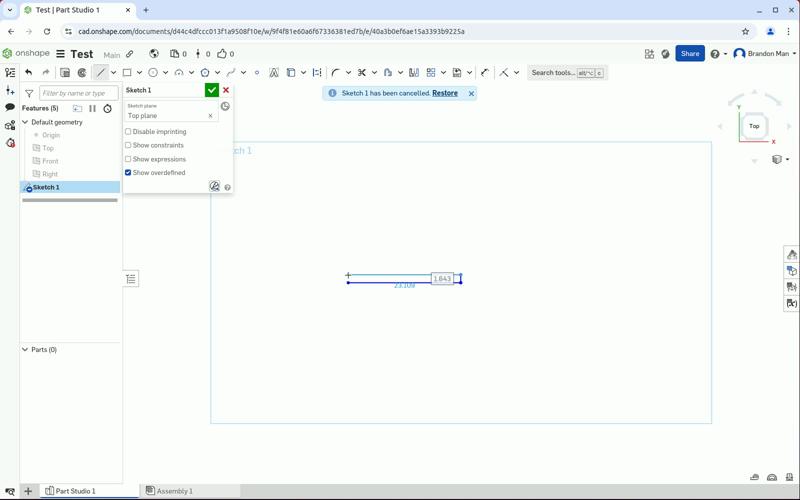
key_up(shift)
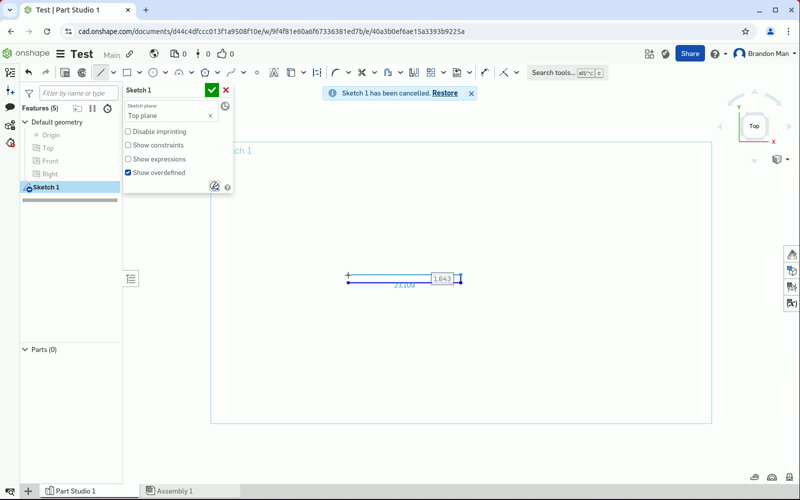
mouse_move(378, 274)
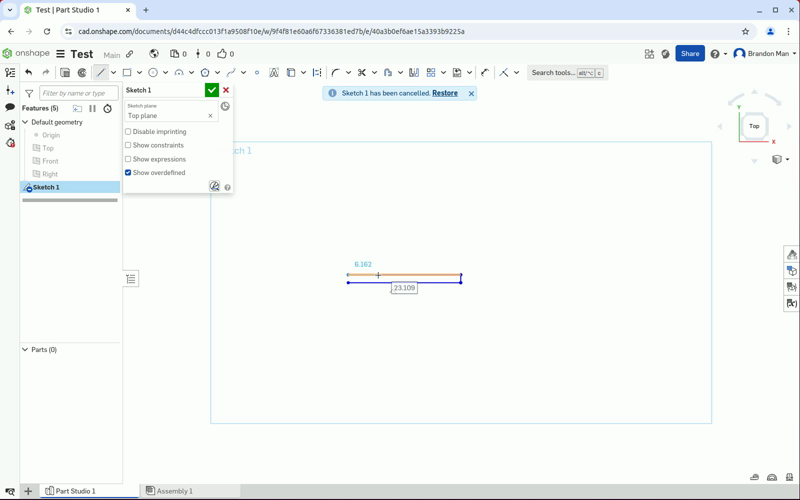
key_down(shift)
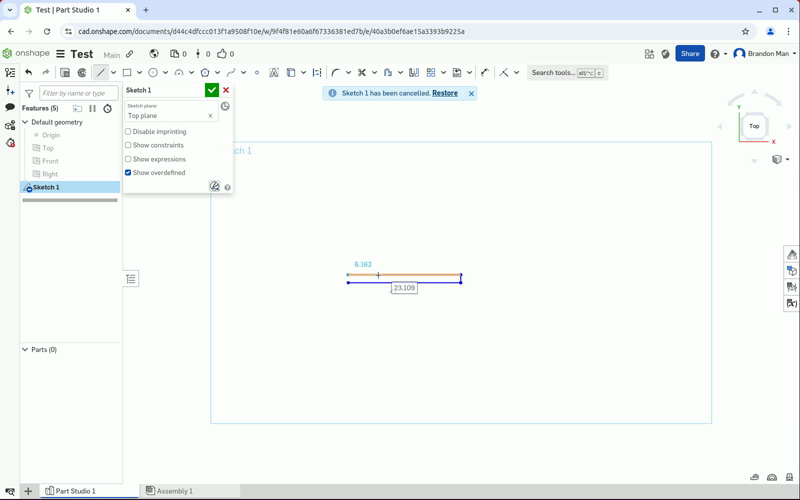
mouse_move(348, 282)
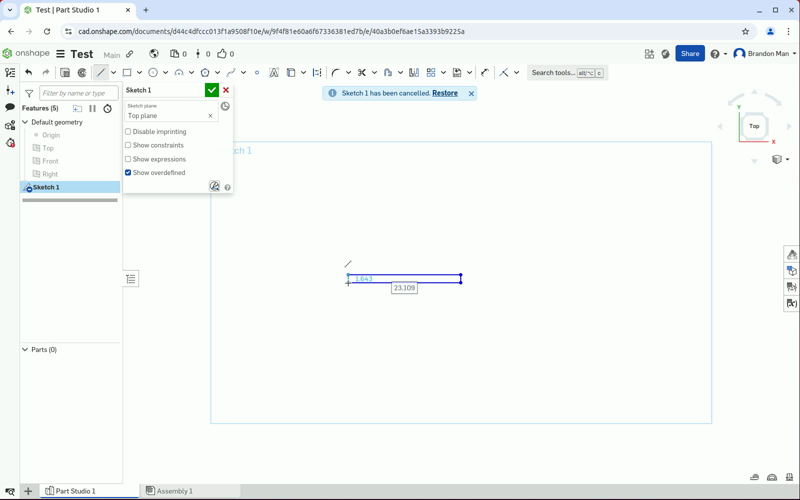
key_up(shift)
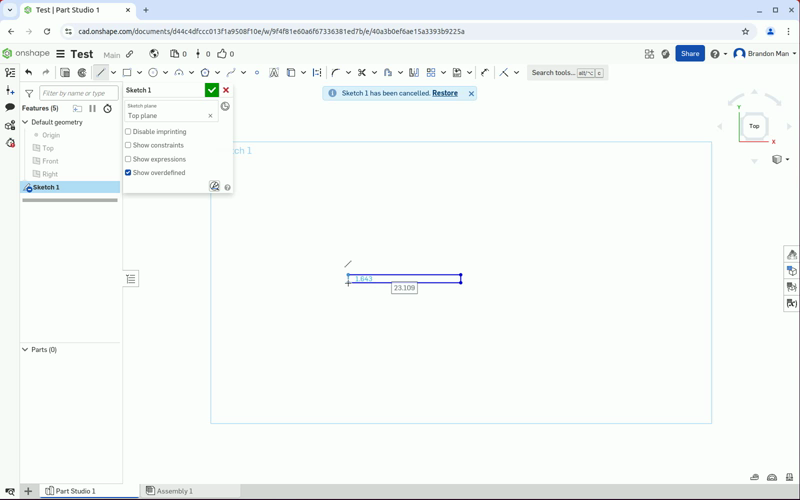
click(348, 282)
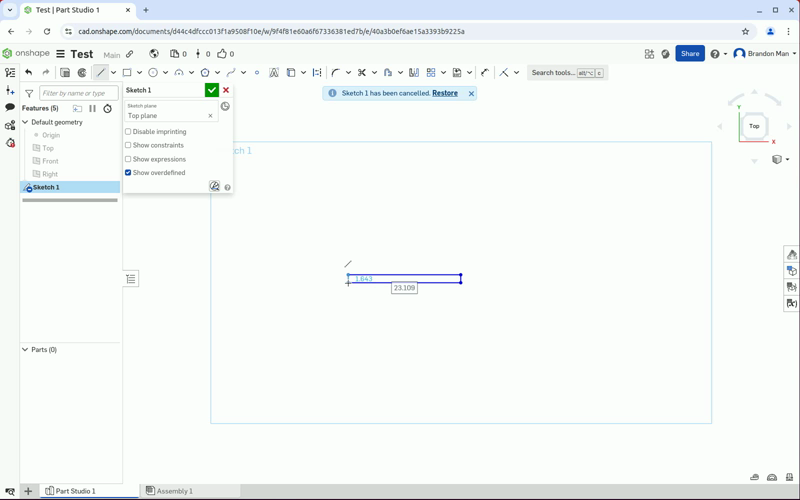
key(esc)
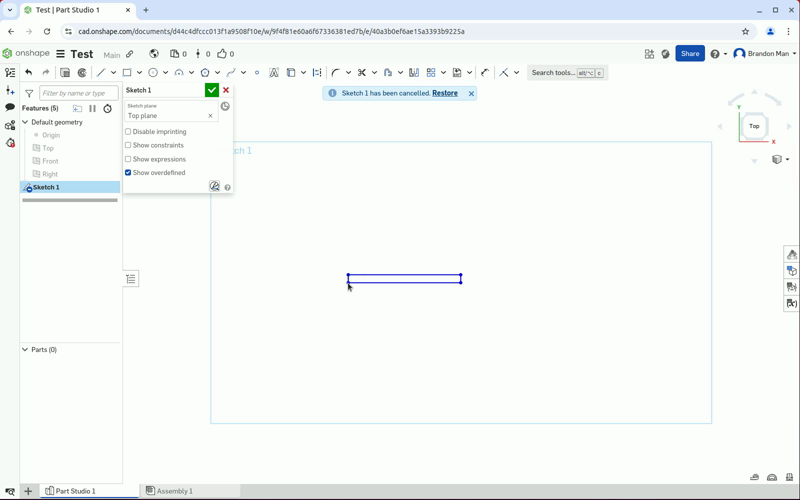
mouse_move(456, 277)
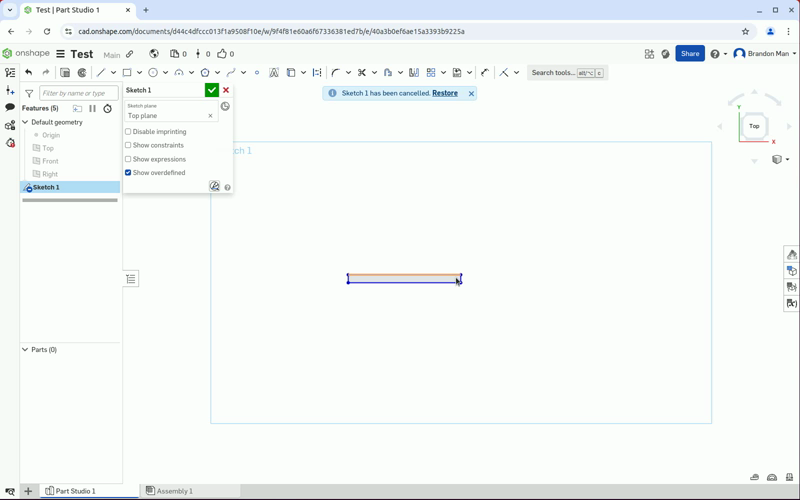
scroll(6)
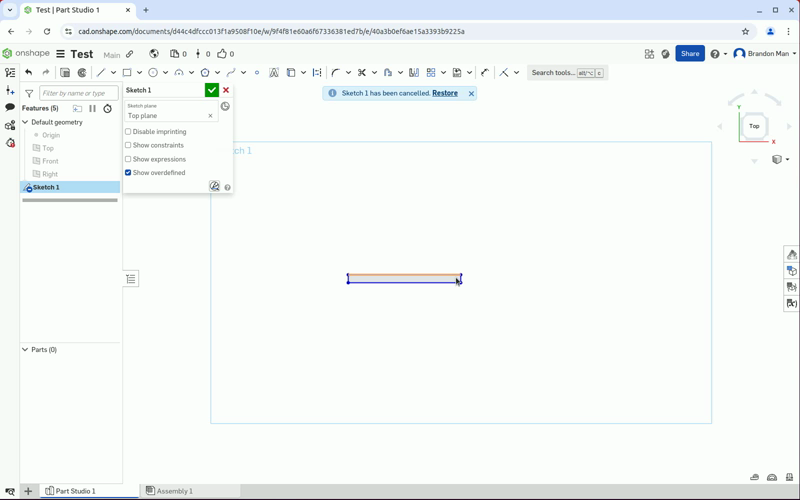
scroll(6)
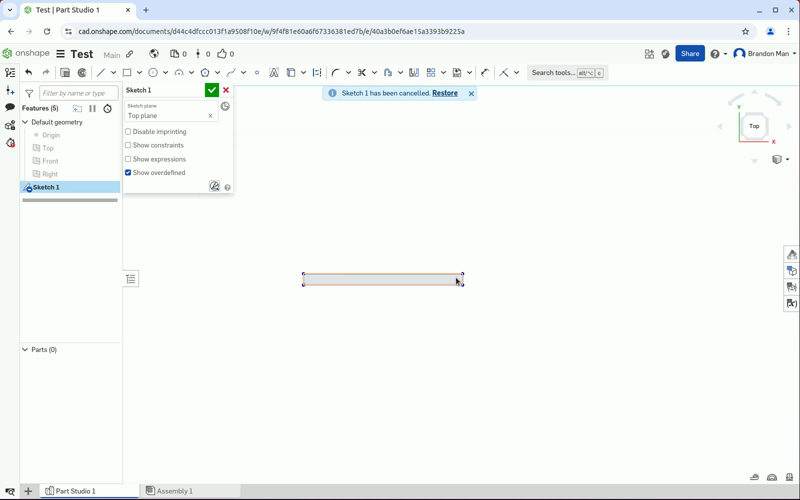
scroll(6)
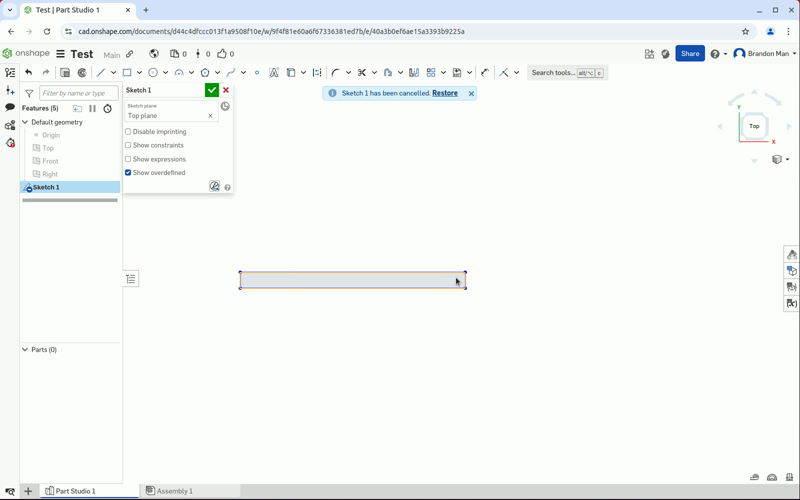
scroll(6)
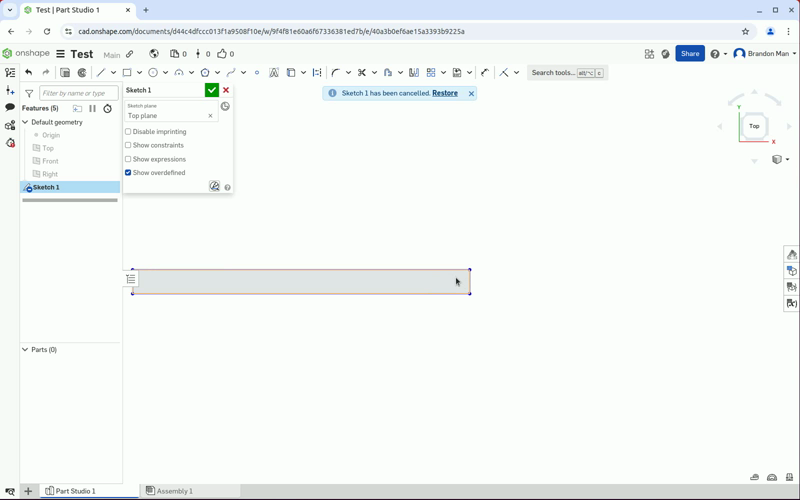
scroll(6)
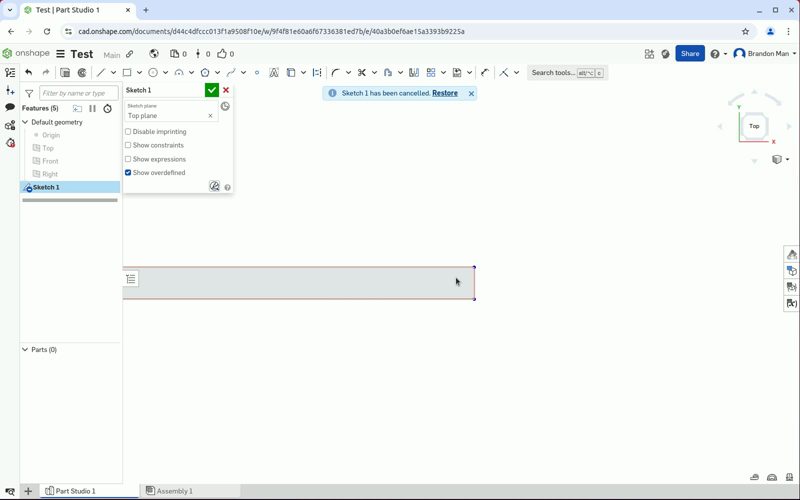
scroll(6)
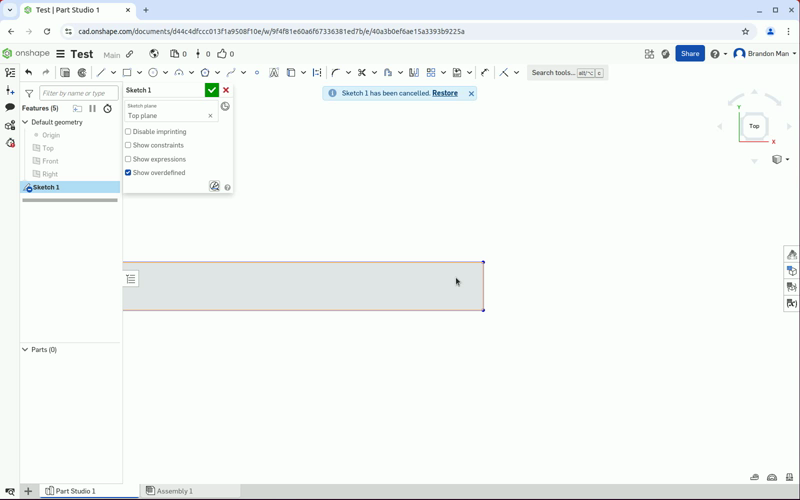
scroll(6)
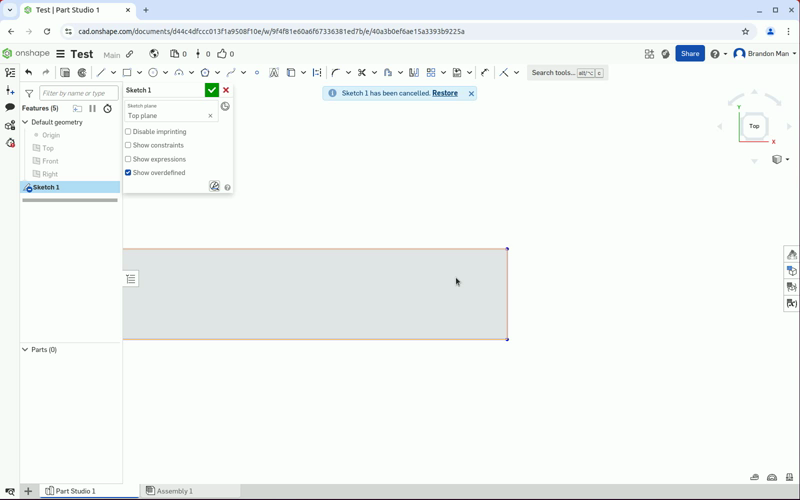
click(456, 277)
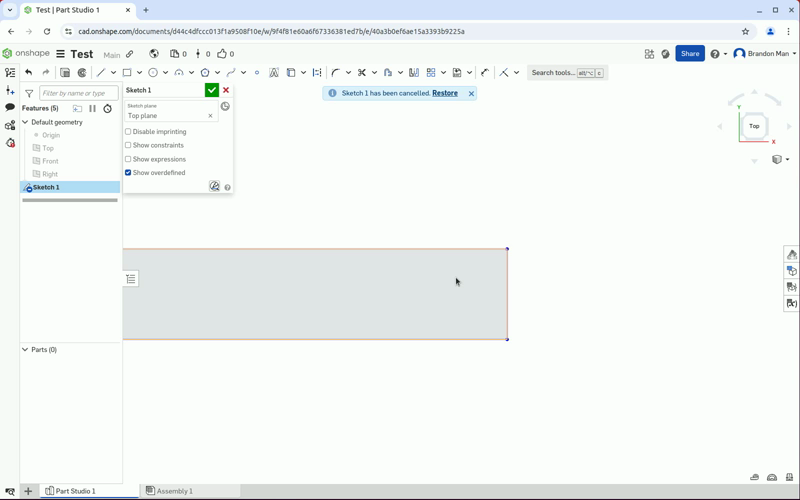
scroll(-6)
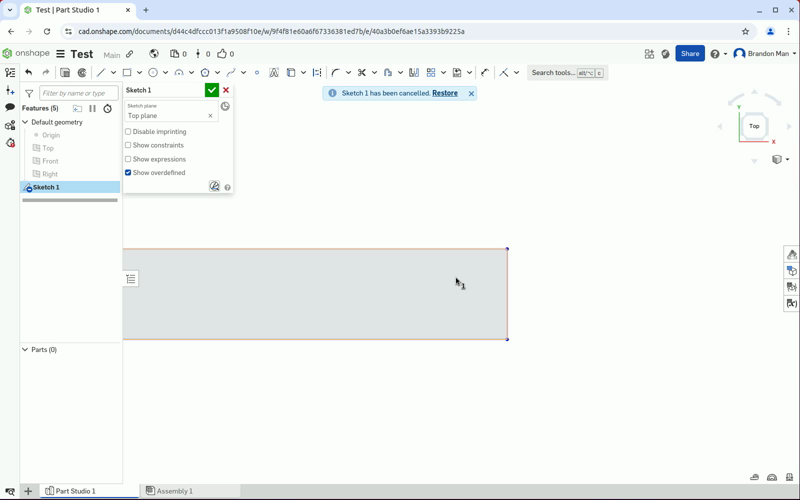
scroll(-6)
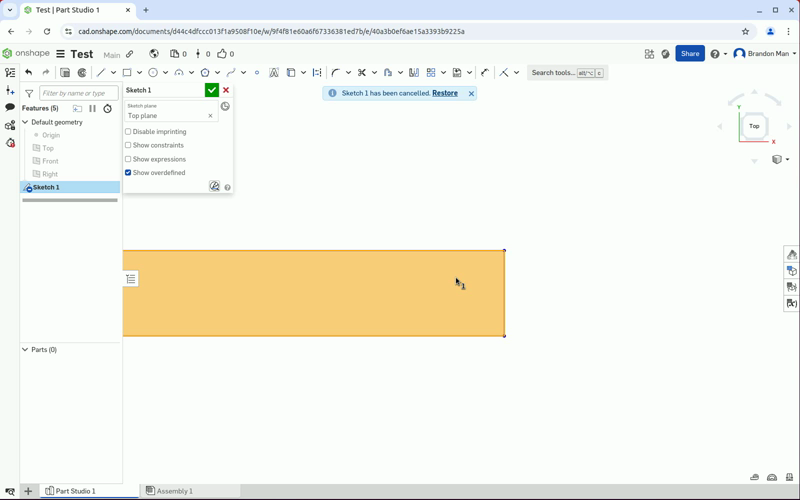
scroll(-6)
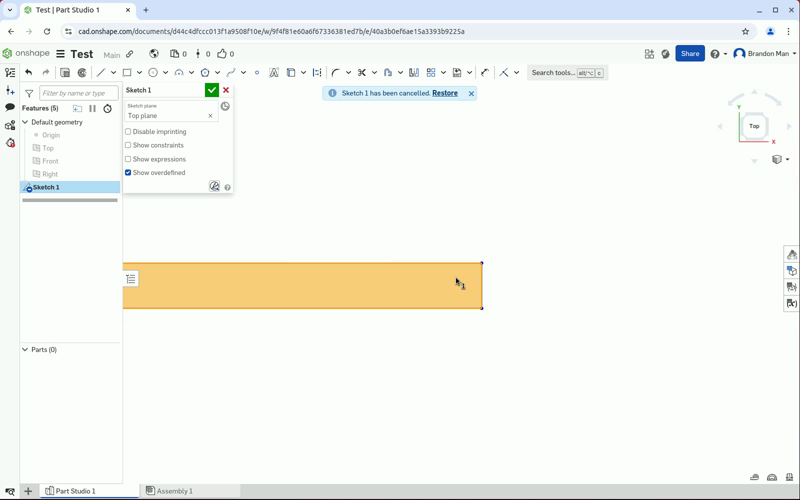
scroll(-6)
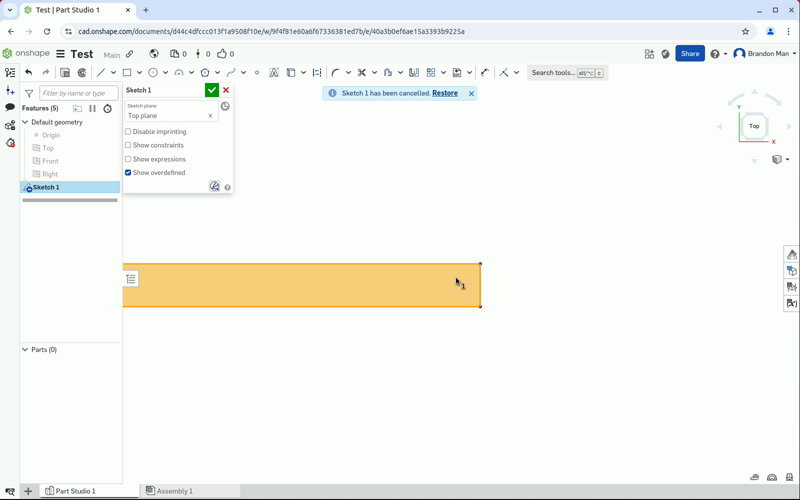
scroll(-6)
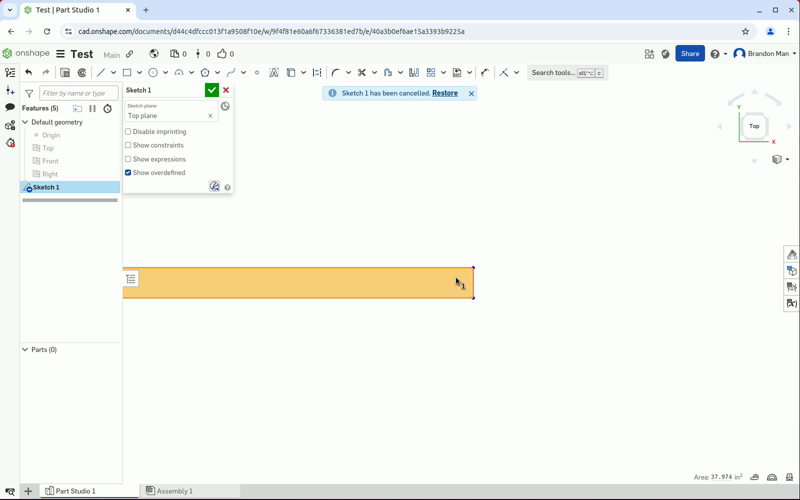
scroll(-6)
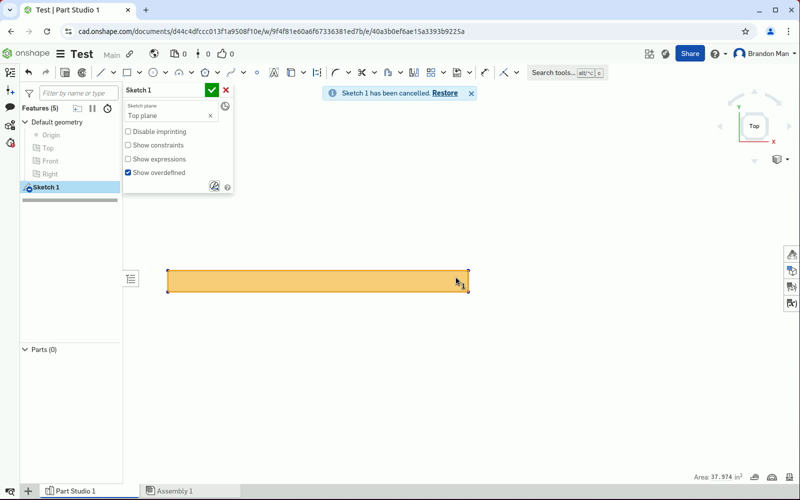
scroll(-6)
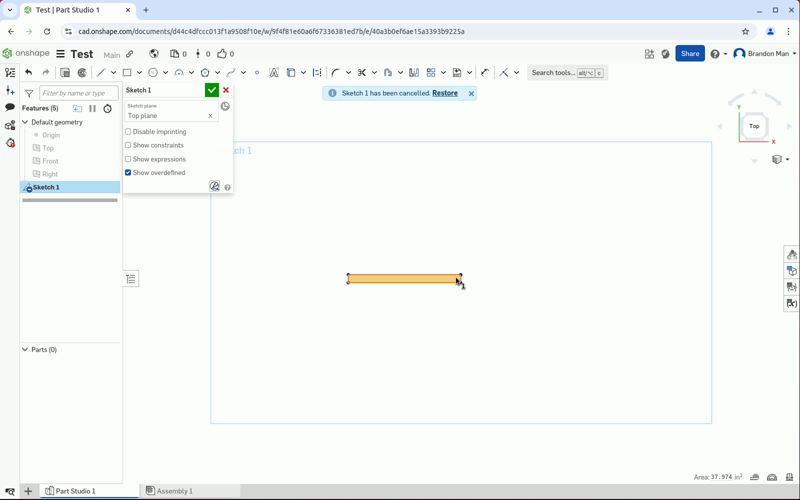
mouse_move(73, 352)
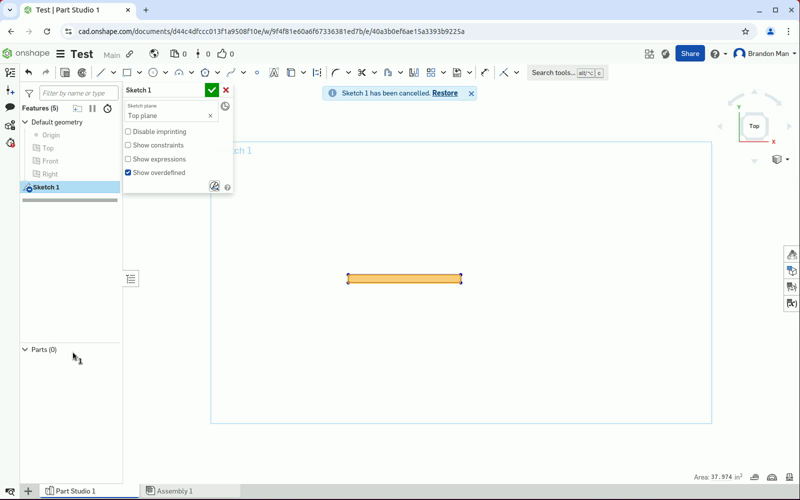
key(shift+y)
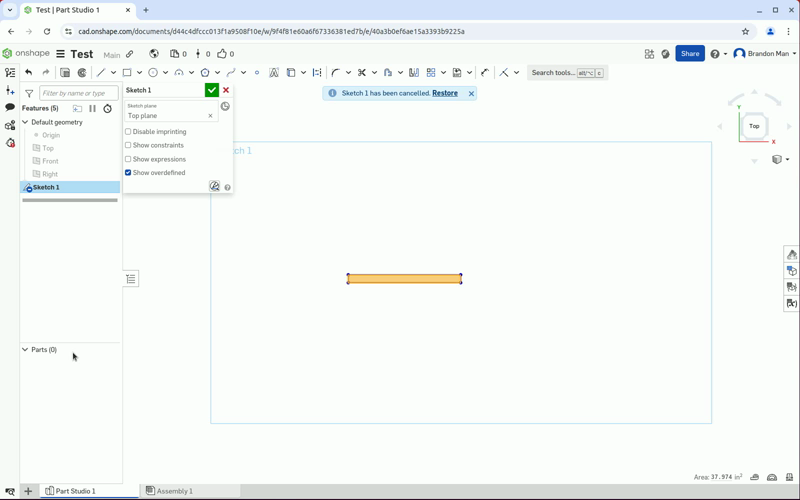
key(shift+e)
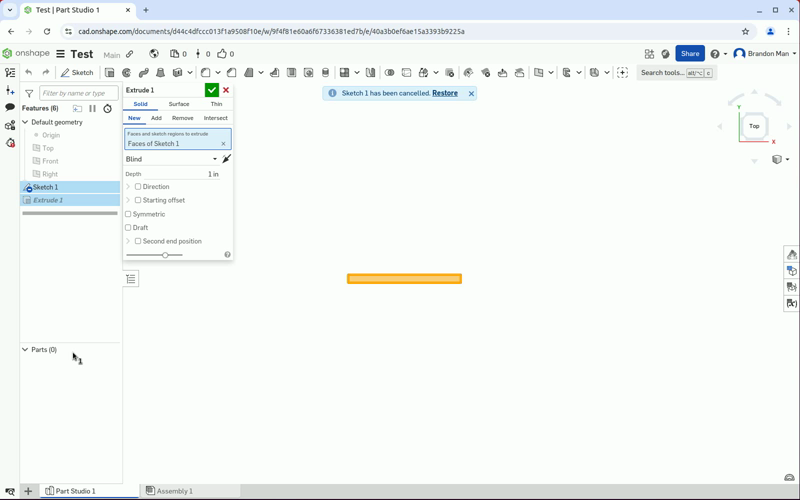
mouse_move(143, 106)
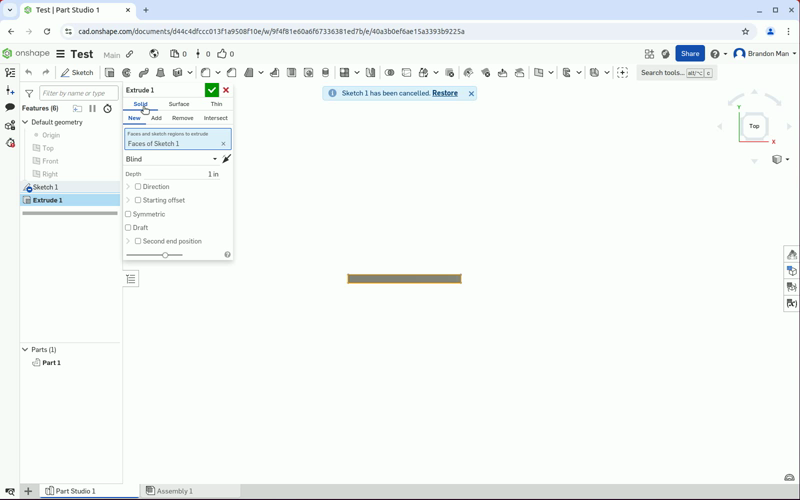
click(143, 106)
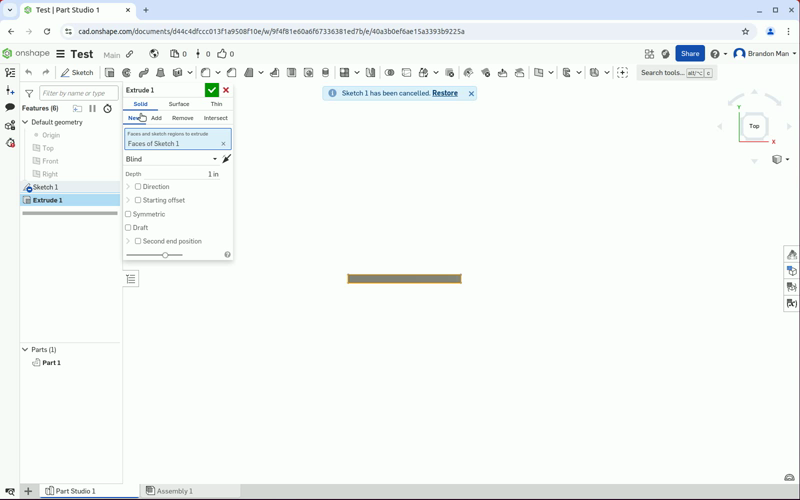
mouse_move(137, 120)
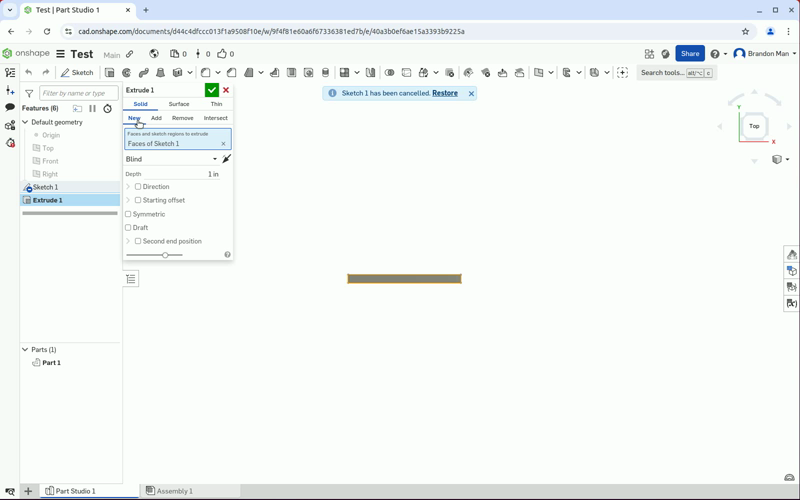
click(137, 120)
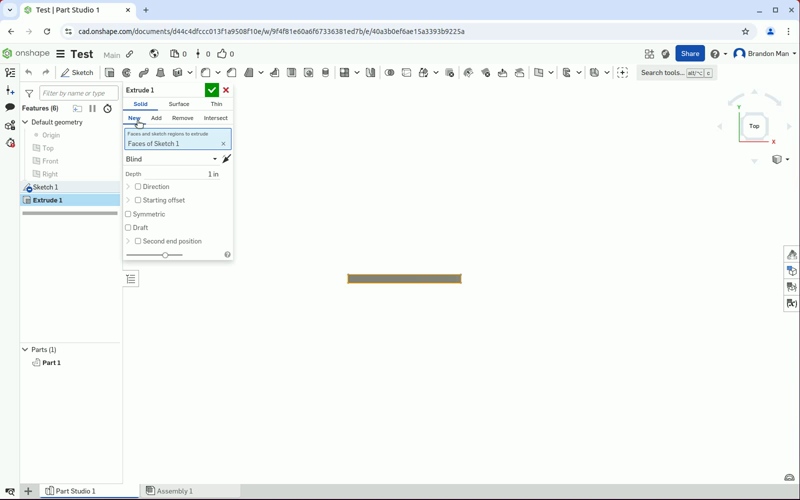
key(tab, 4)
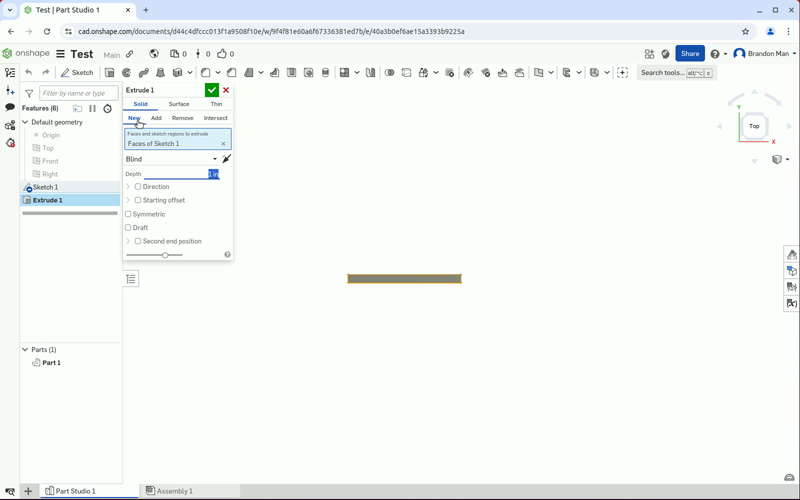
text(0.241)
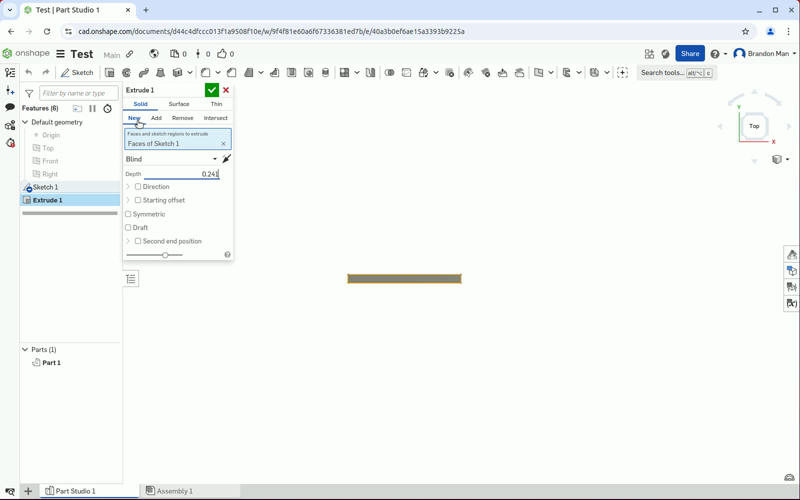
key(enter)
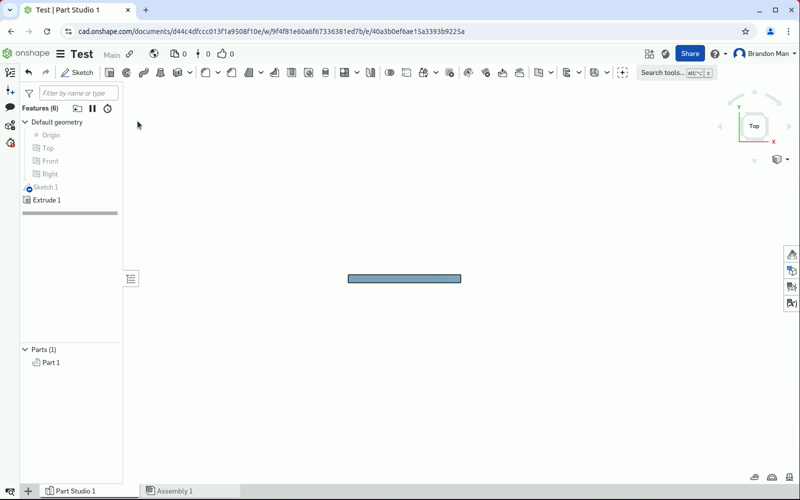
key(shift+h)
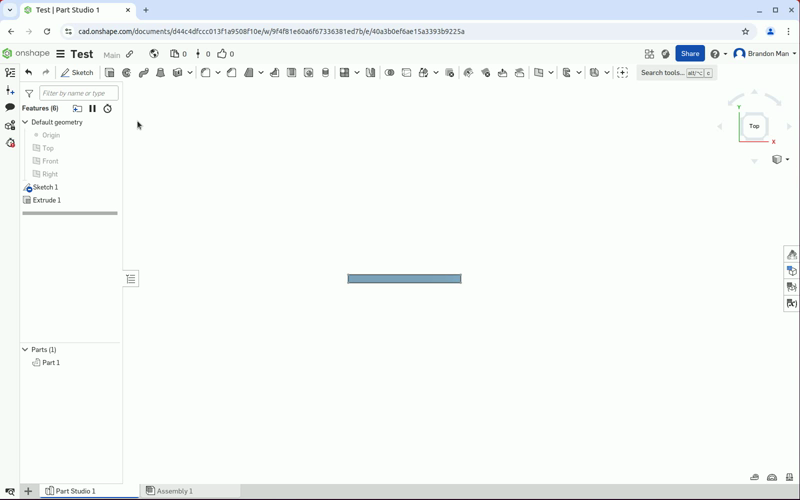
key(shift+h)
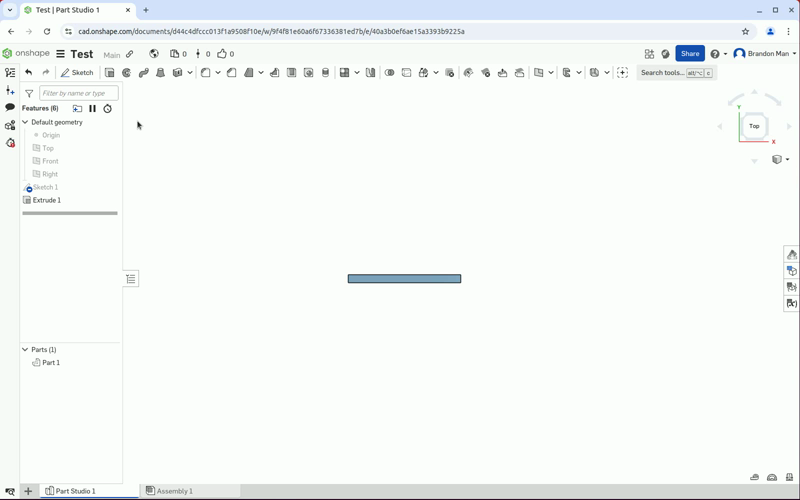
mouse_move(73, 189)
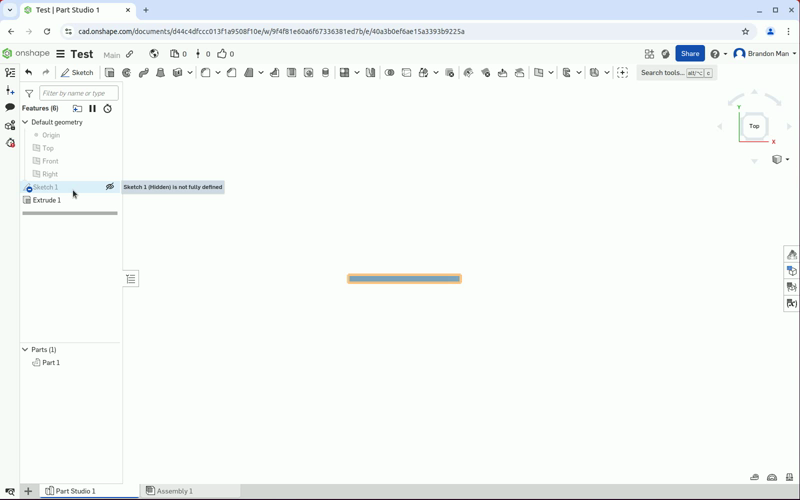
click(73, 189)
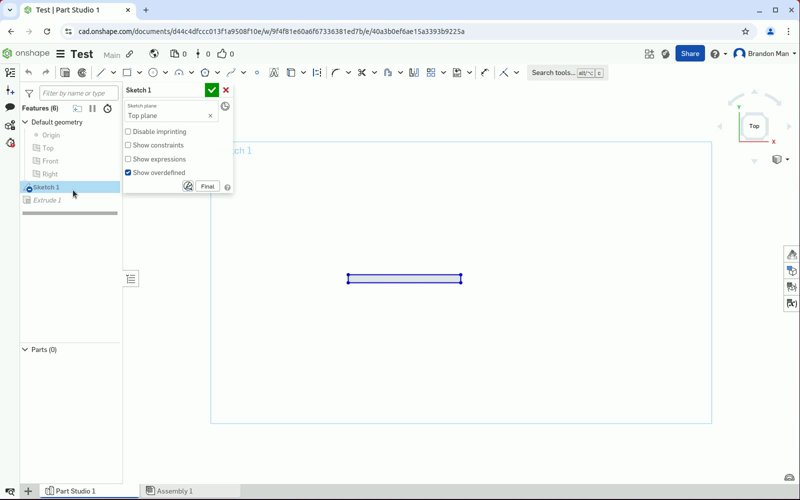
mouse_move(229, 92)
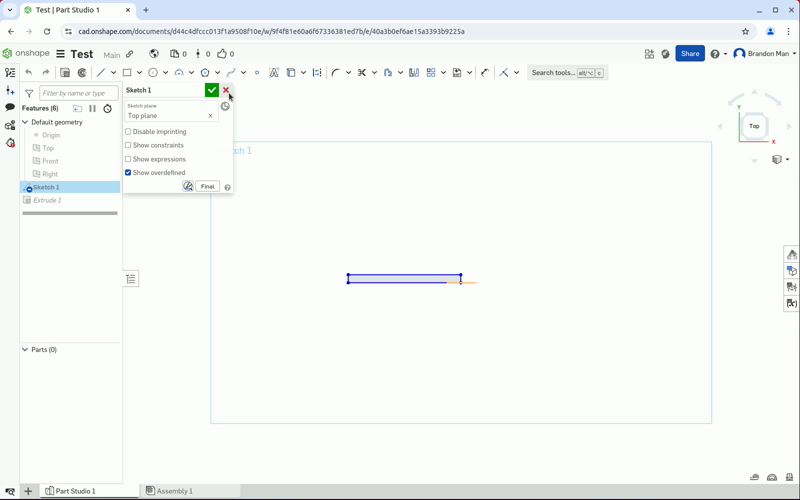
click(229, 92)
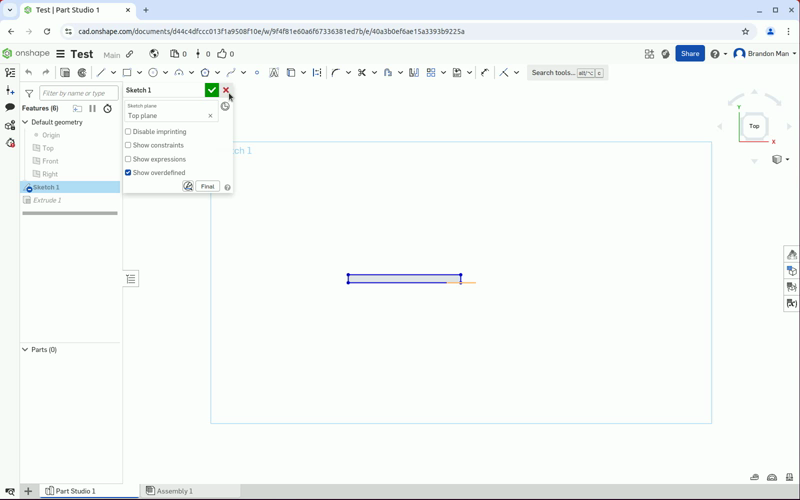
key(shift+s)
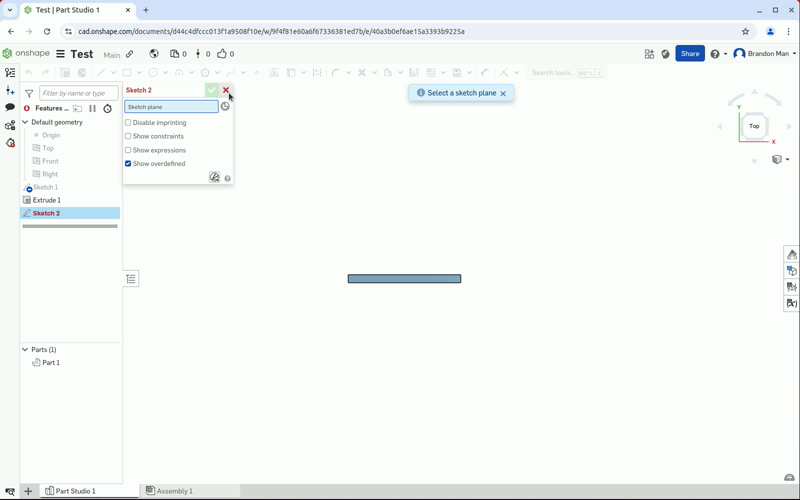
mouse_move(73, 150)
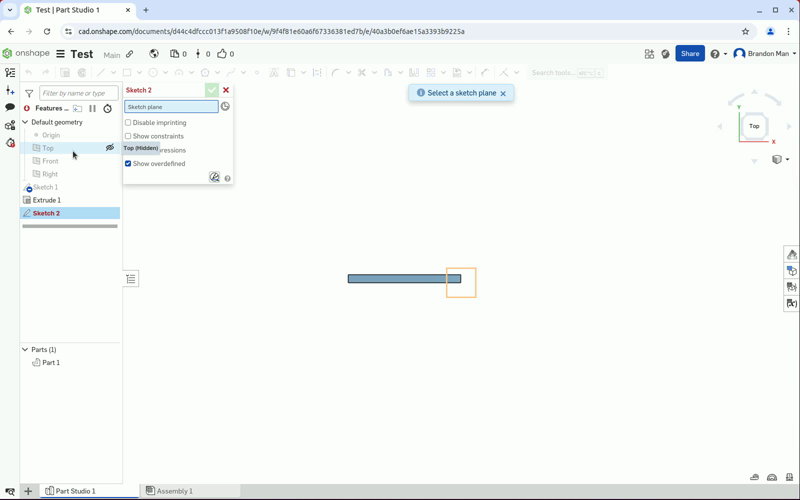
click(73, 150)
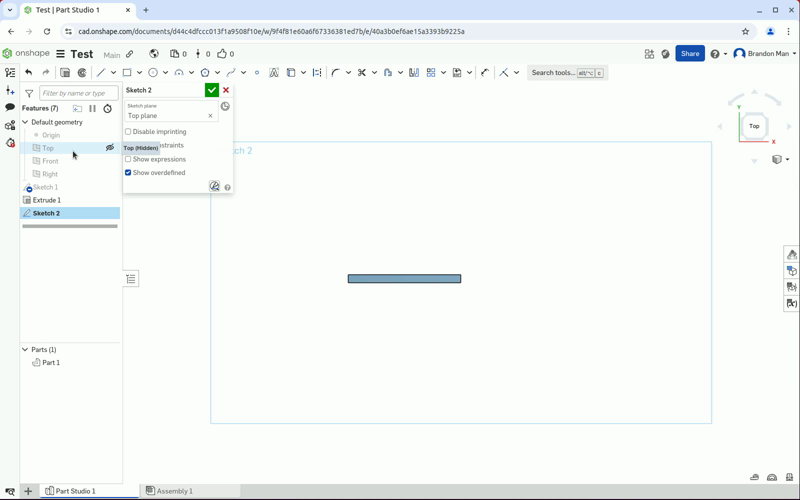
mouse_move(73, 352)
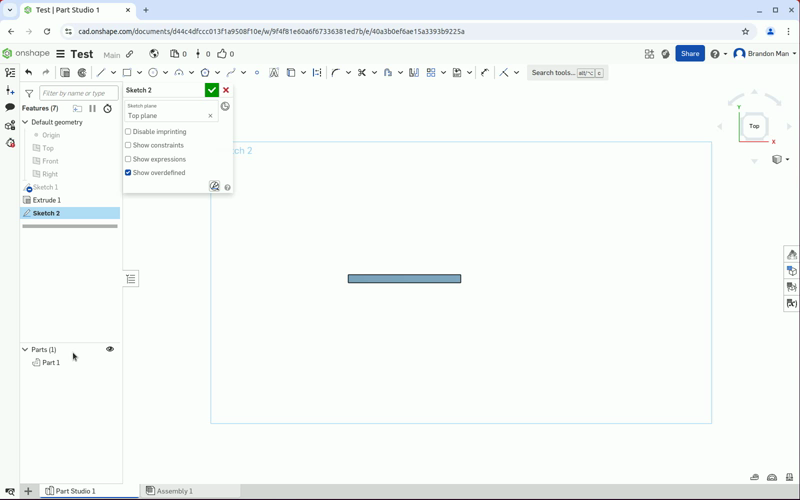
key(y)
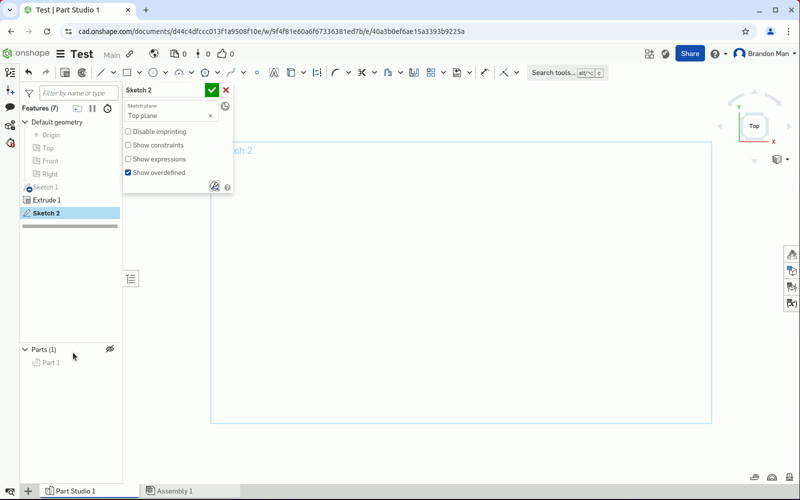
key(l)
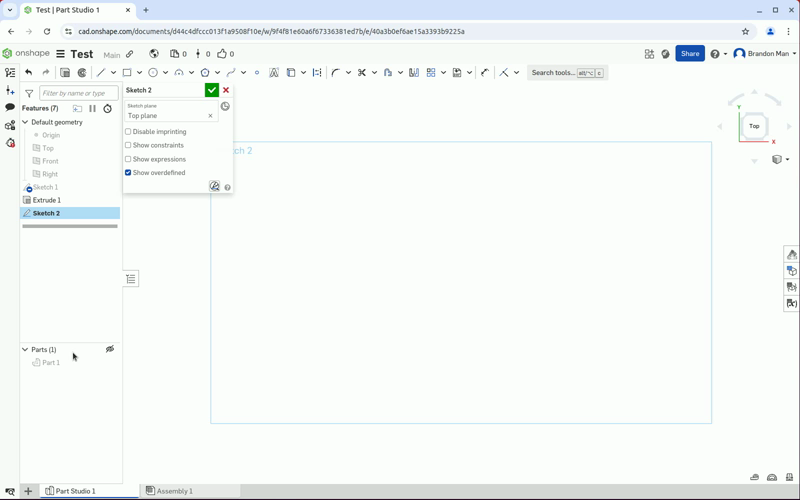
key_down(shift)
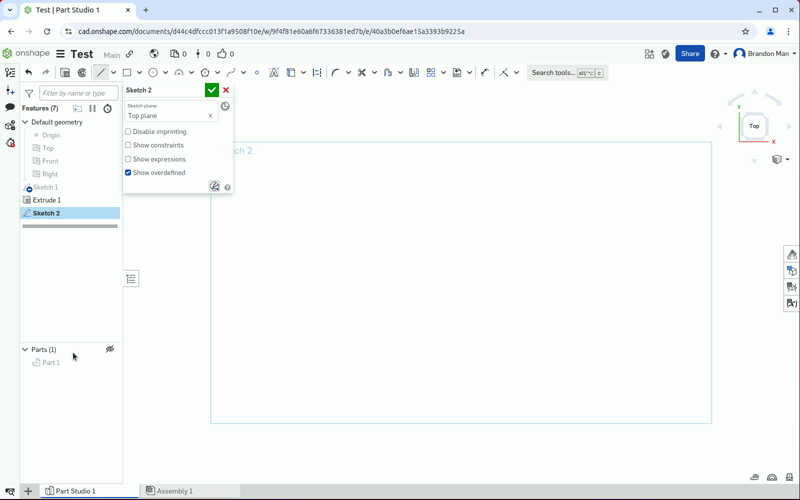
mouse_move(348, 268)
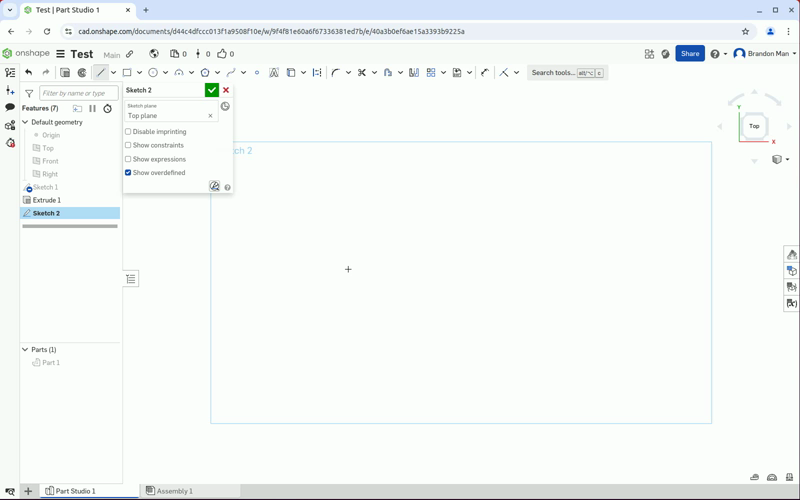
click(348, 268)
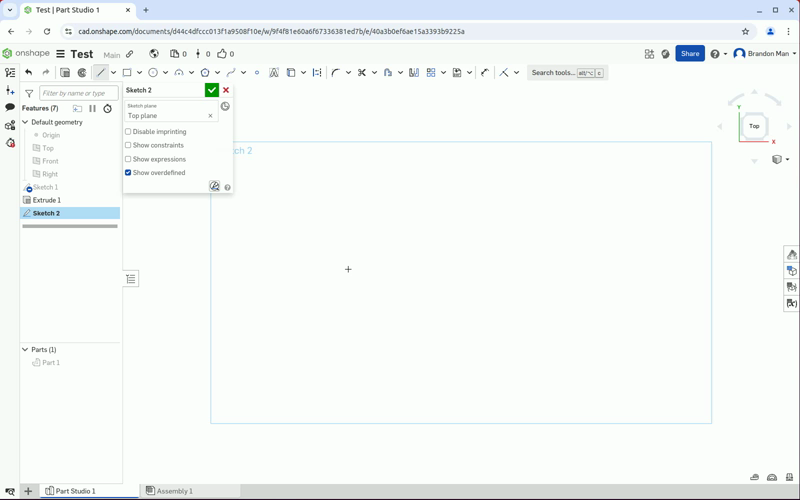
key_up(shift)
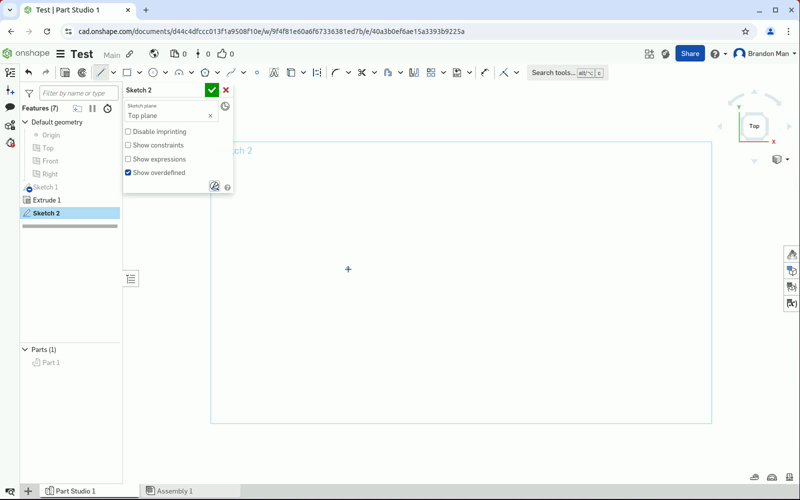
key_down(shift)
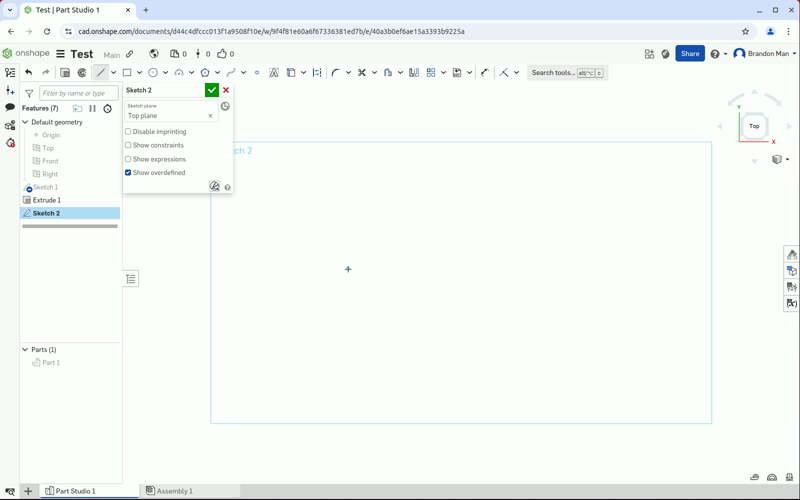
mouse_move(460, 268)
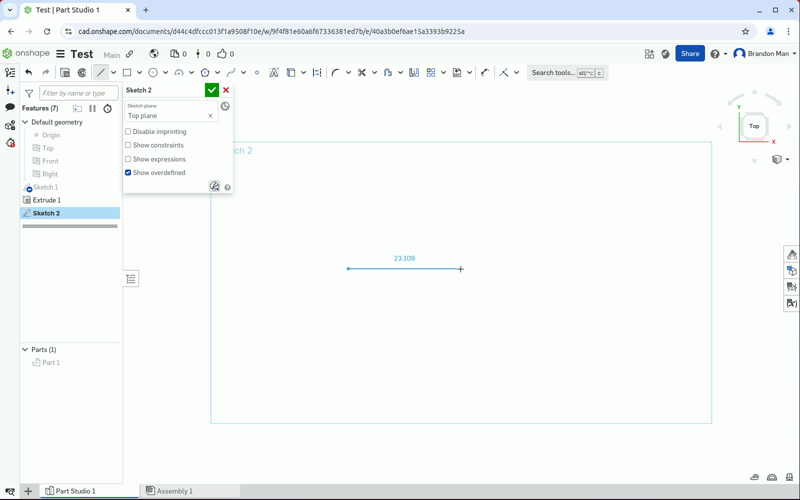
click(460, 268)
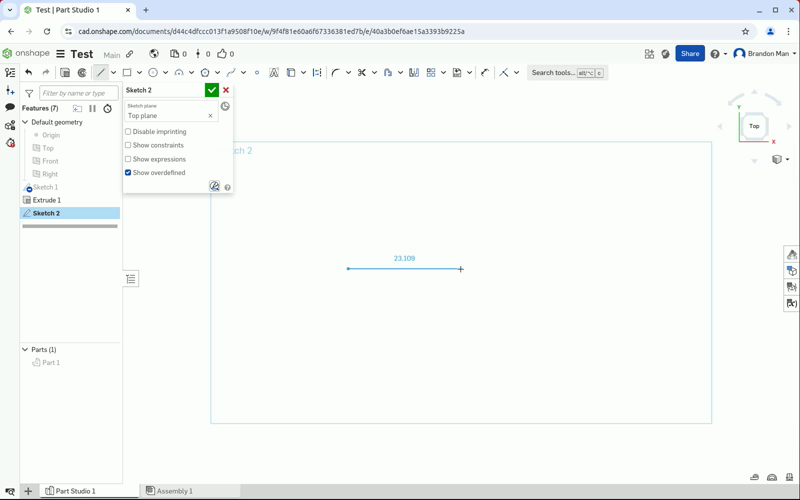
key_up(shift)
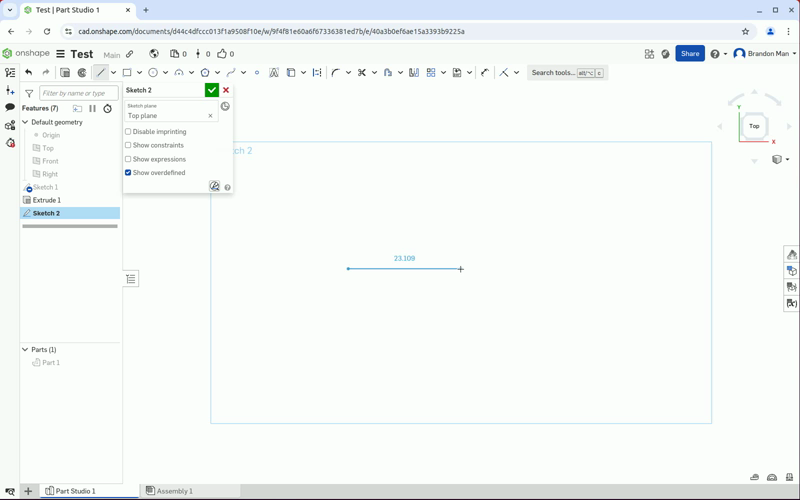
key_down(shift)
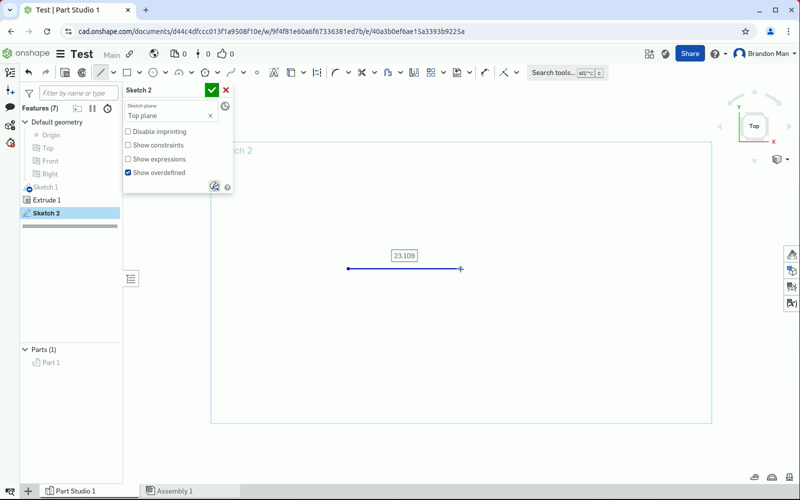
mouse_move(490, 268)
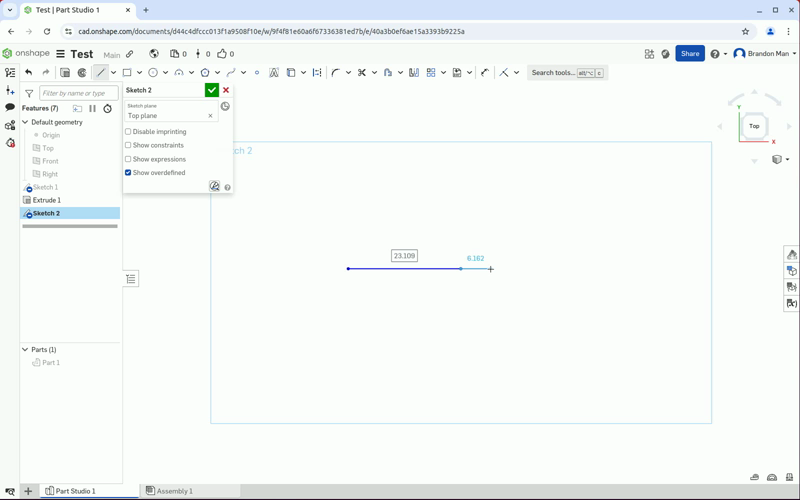
mouse_move(460, 260)
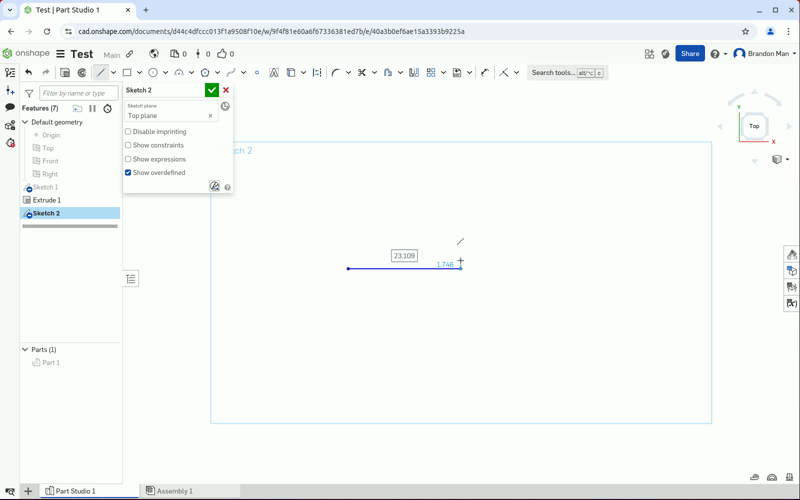
click(460, 260)
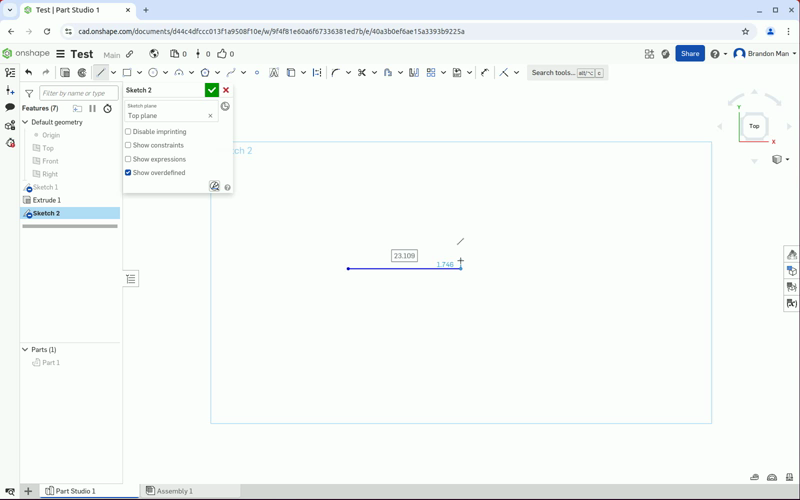
key_up(shift)
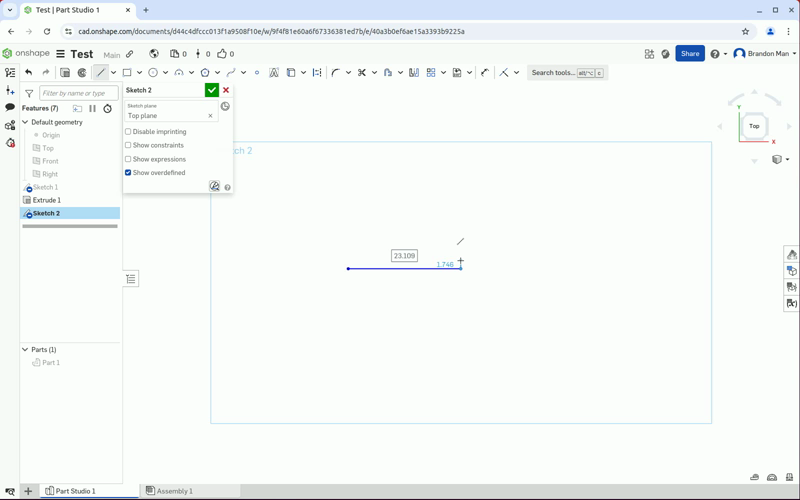
key_down(shift)
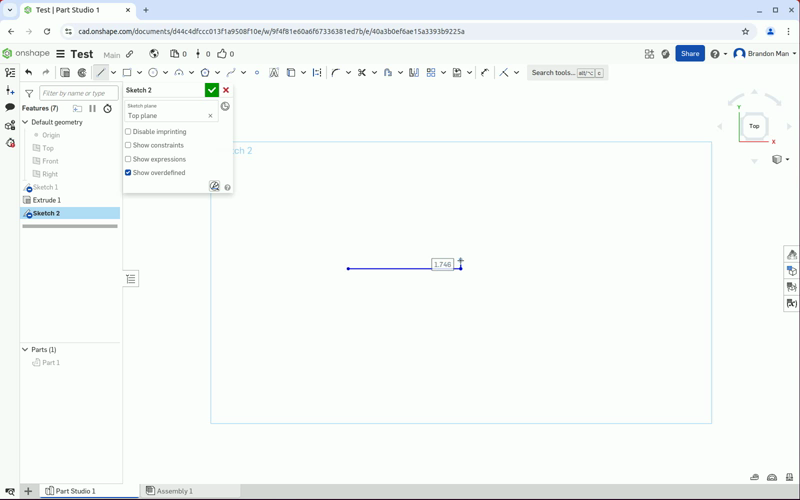
mouse_move(348, 260)
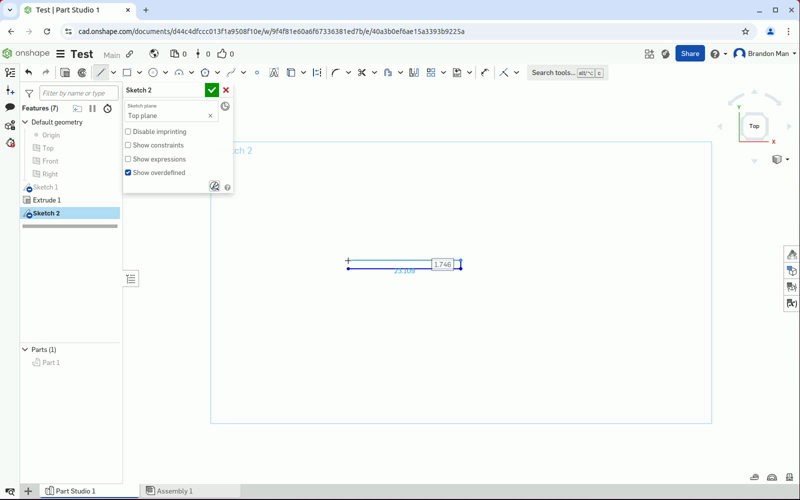
click(348, 260)
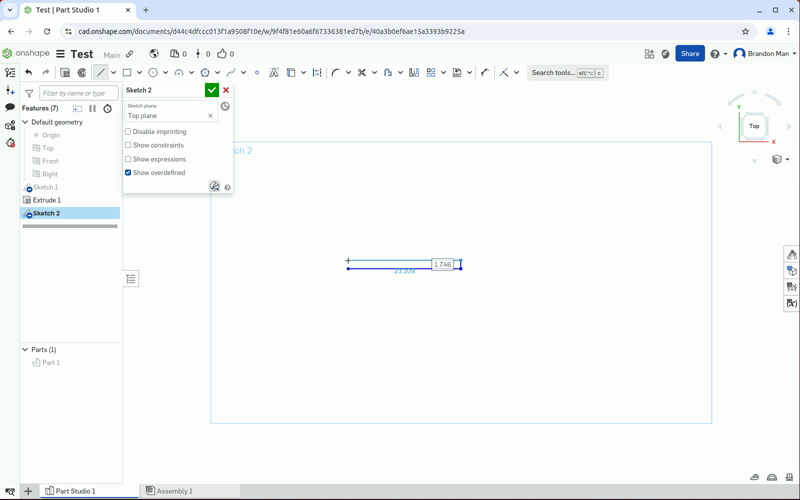
key_up(shift)
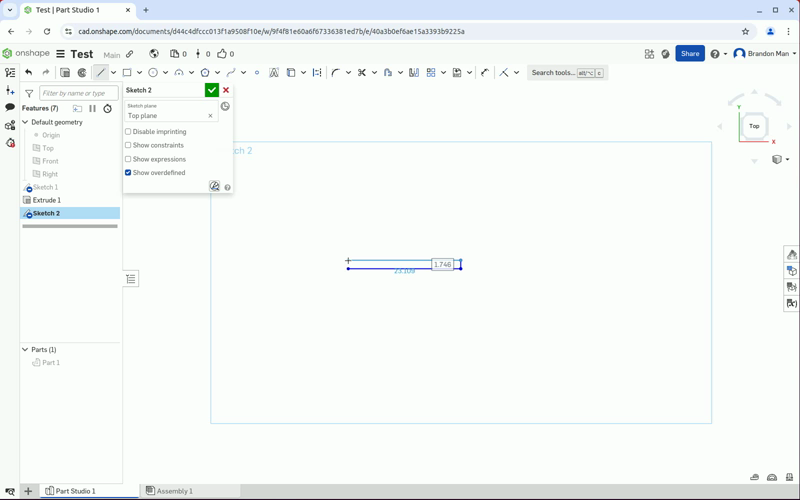
mouse_move(378, 260)
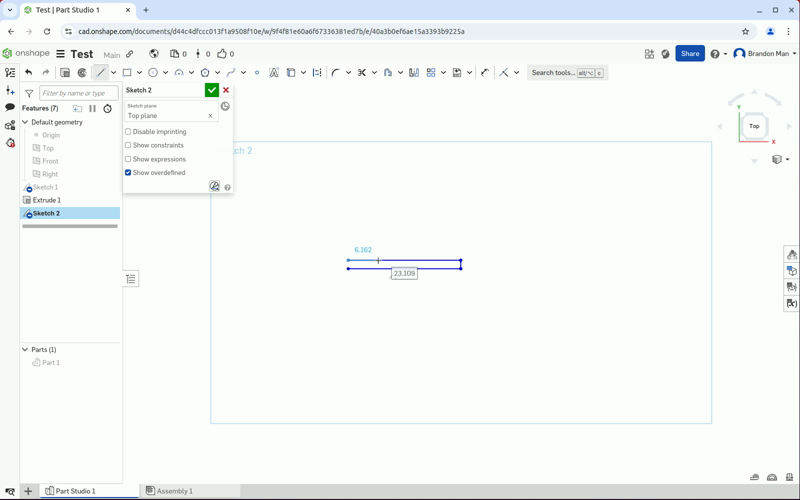
key_down(shift)
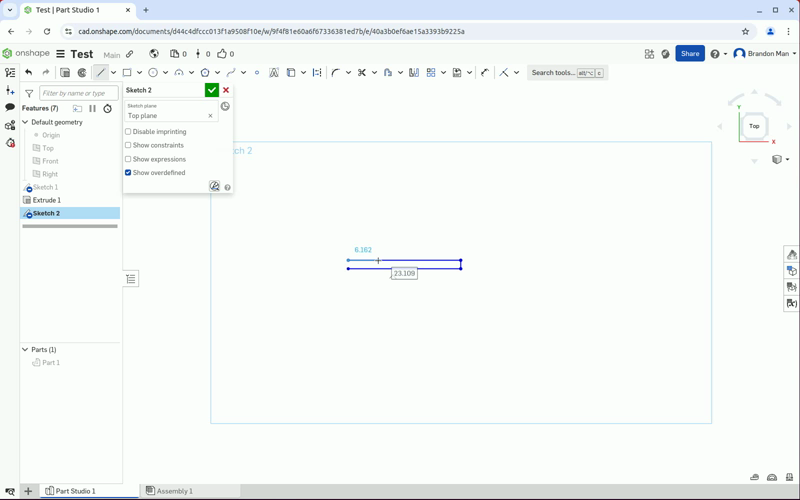
mouse_move(348, 268)
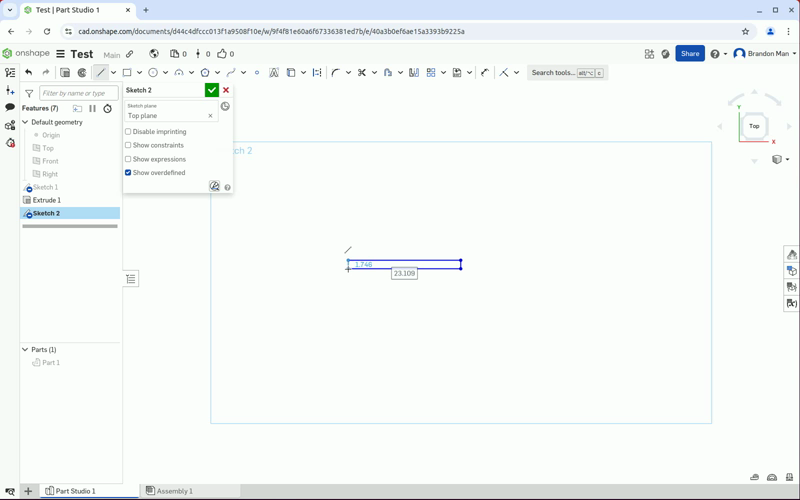
key_up(shift)
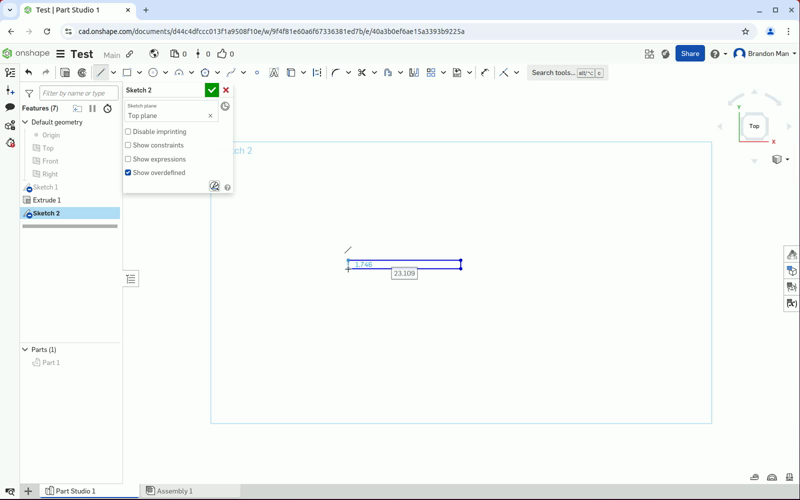
click(348, 268)
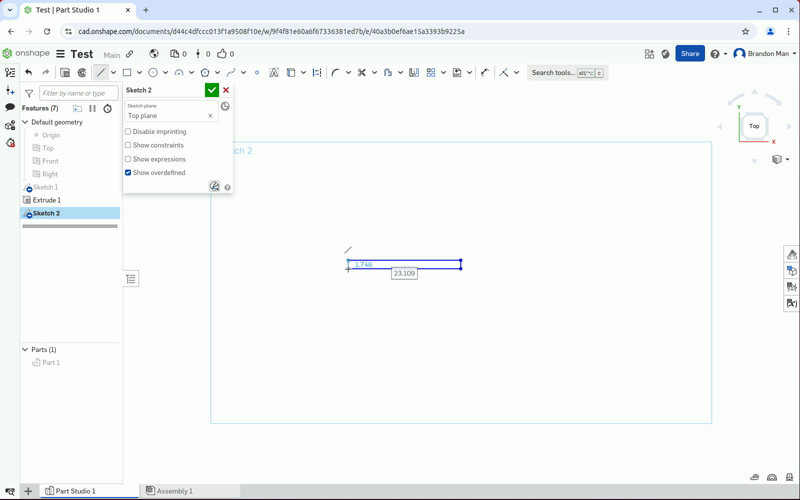
key(esc)
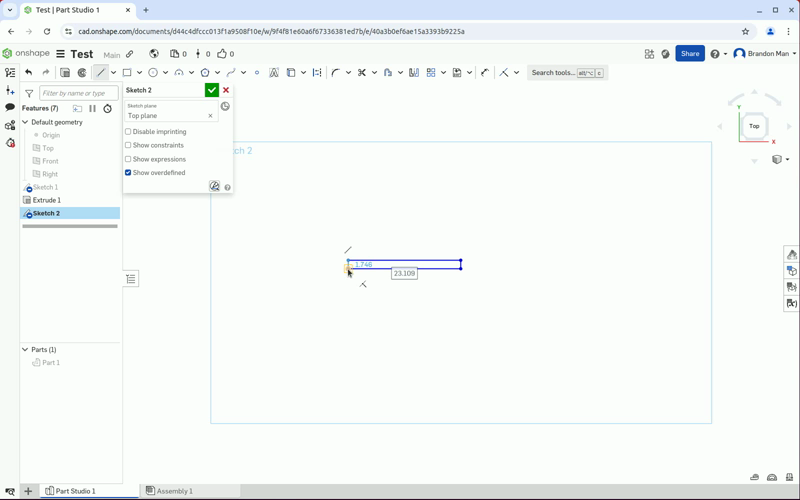
mouse_move(418, 262)
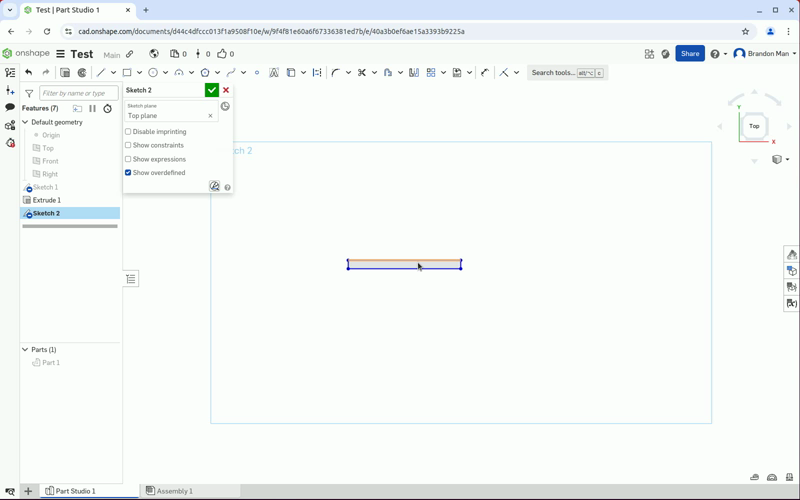
scroll(6)
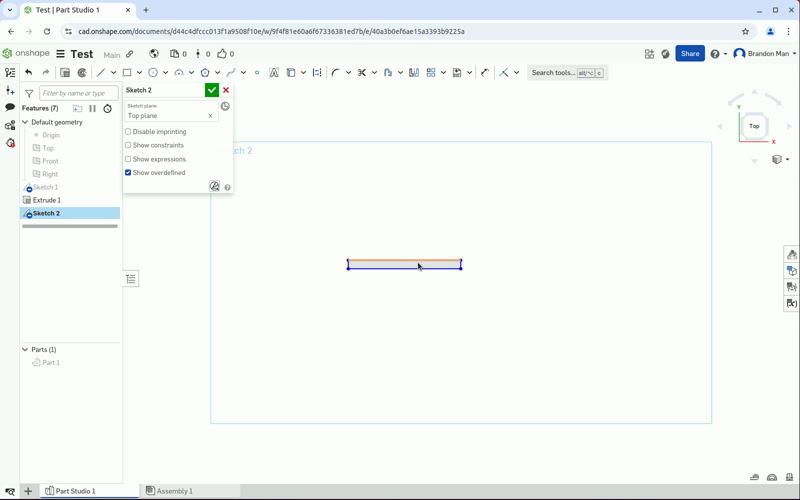
scroll(6)
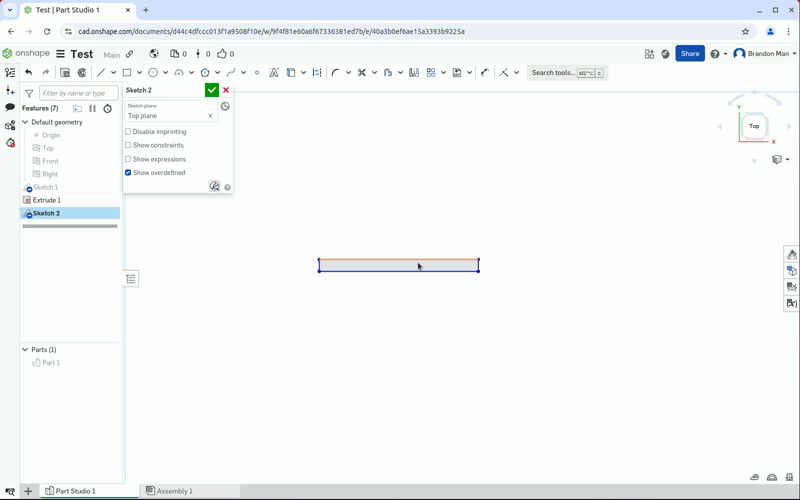
scroll(6)
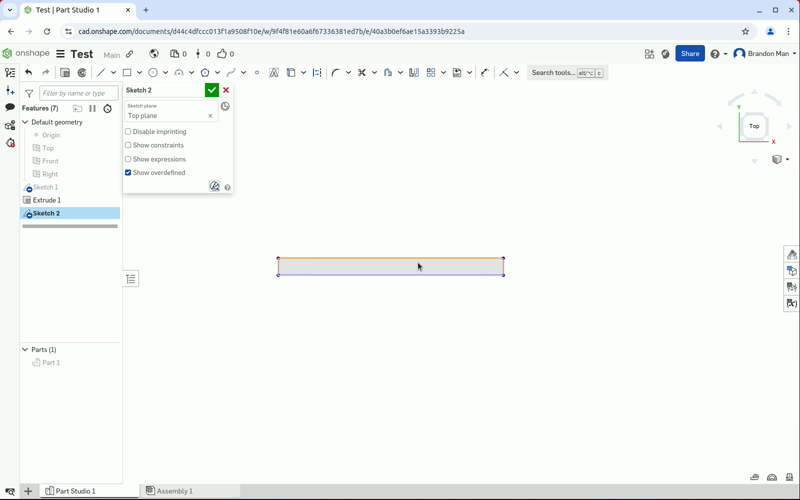
scroll(6)
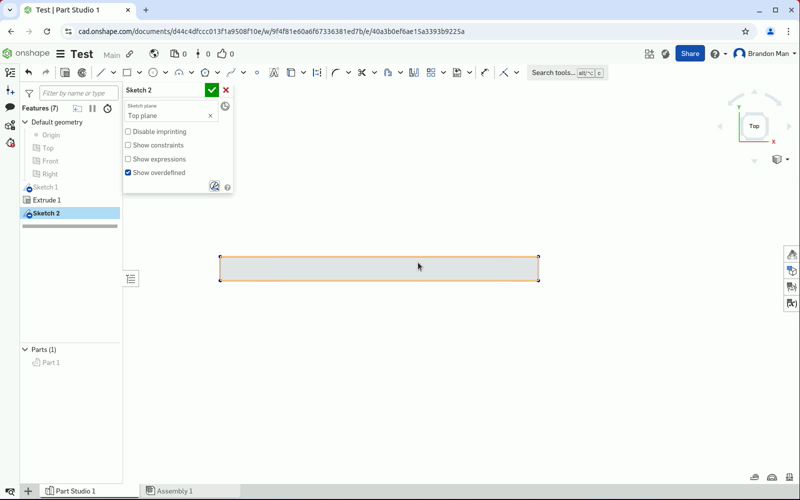
scroll(6)
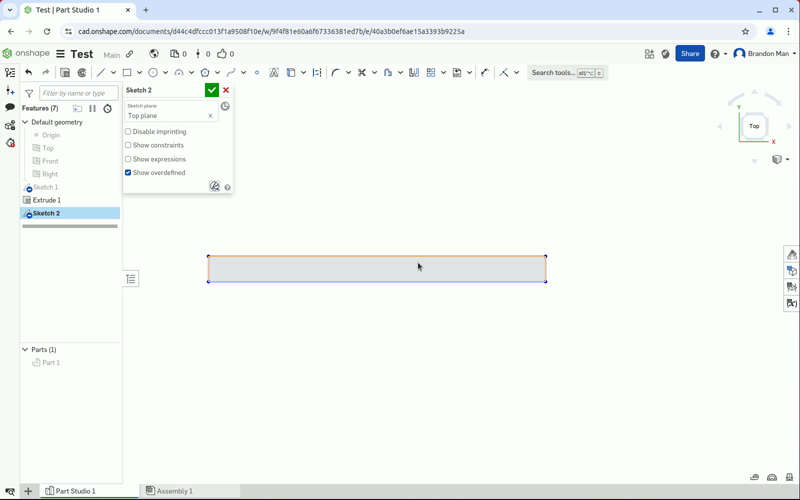
scroll(6)
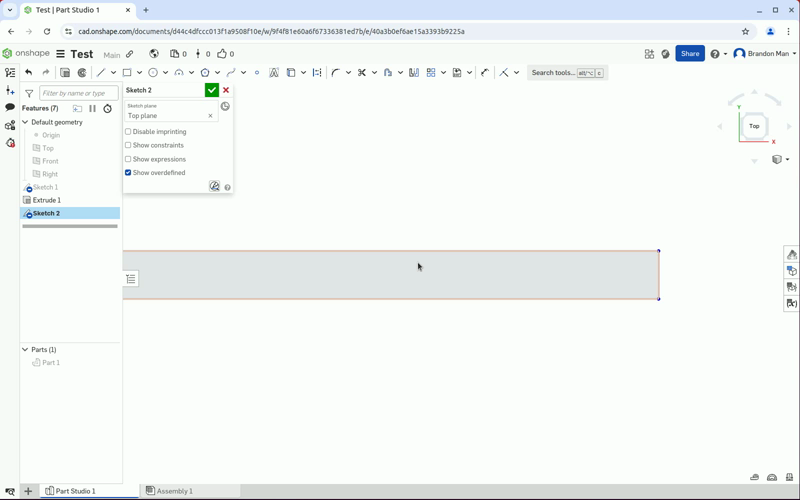
scroll(6)
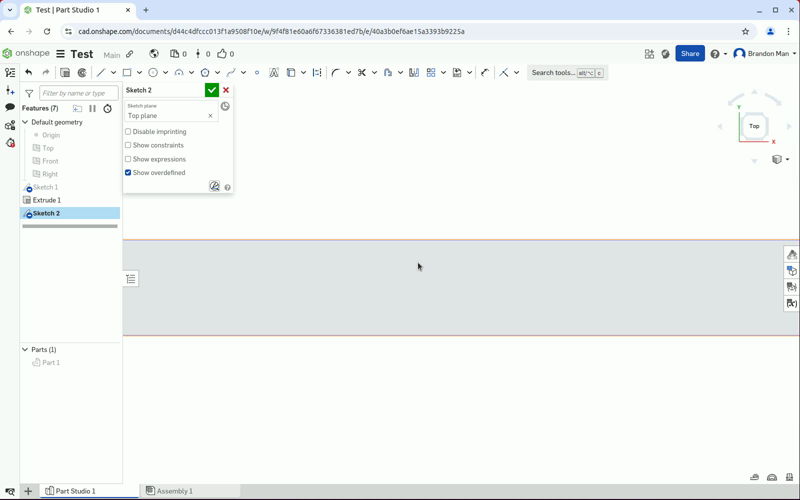
click(418, 262)
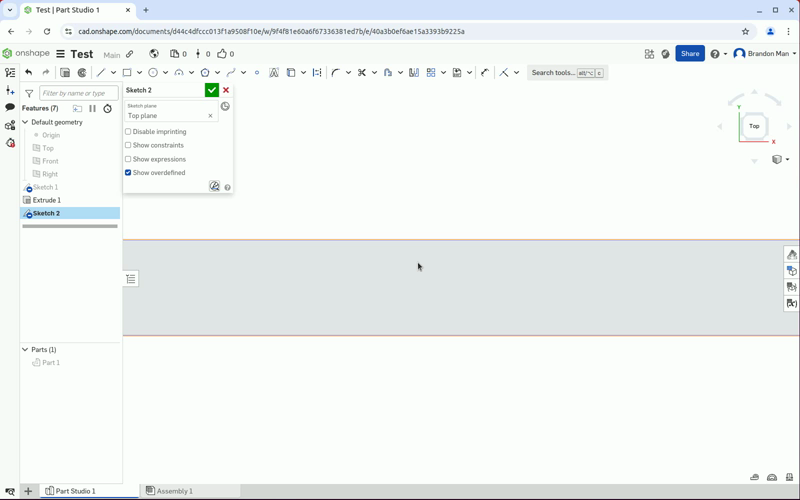
scroll(-6)
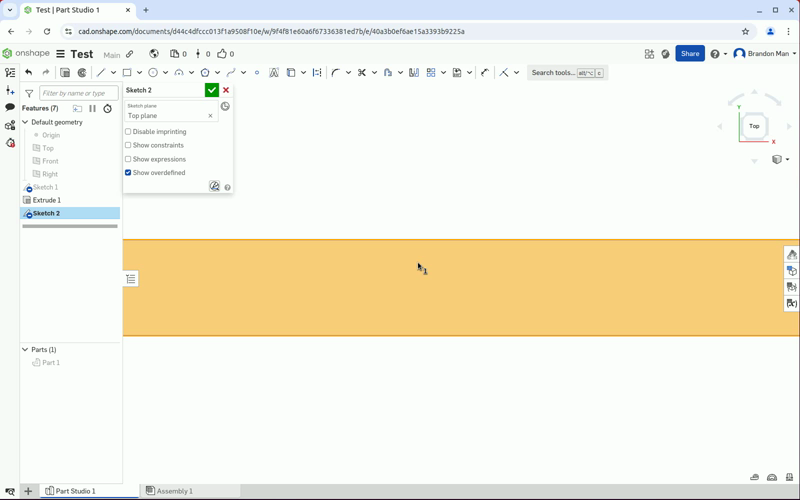
scroll(-6)
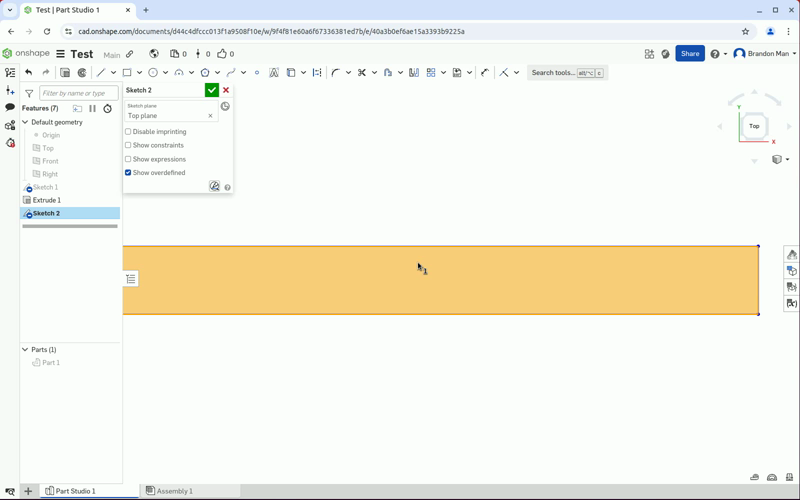
scroll(-6)
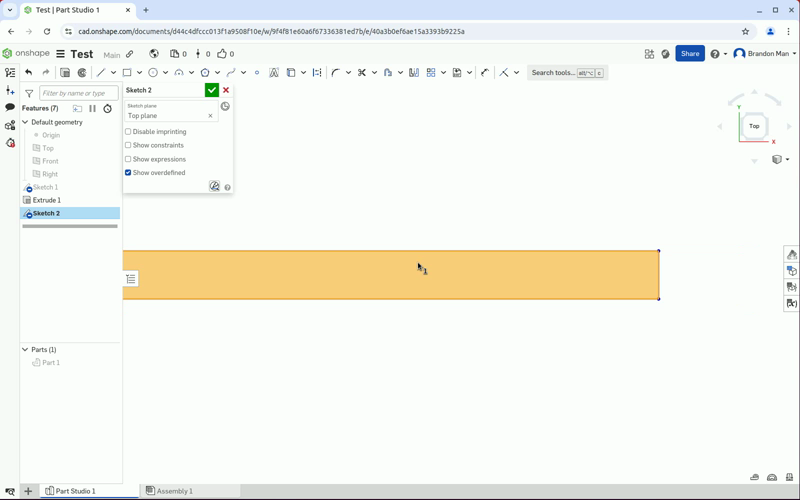
scroll(-6)
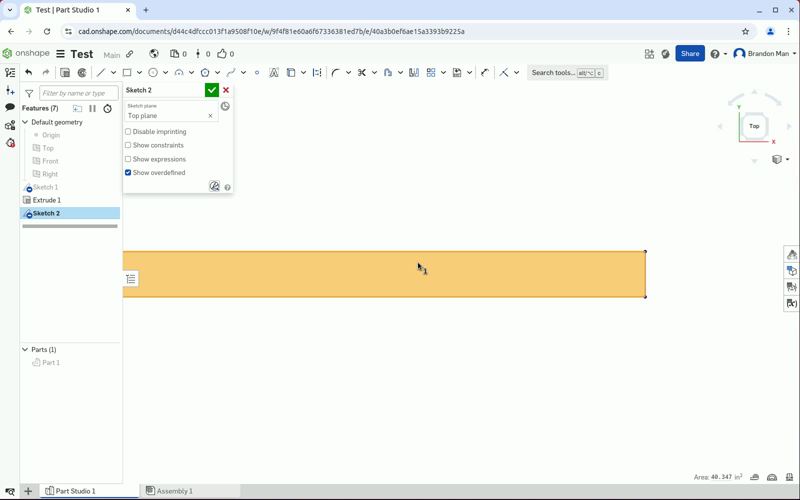
scroll(-6)
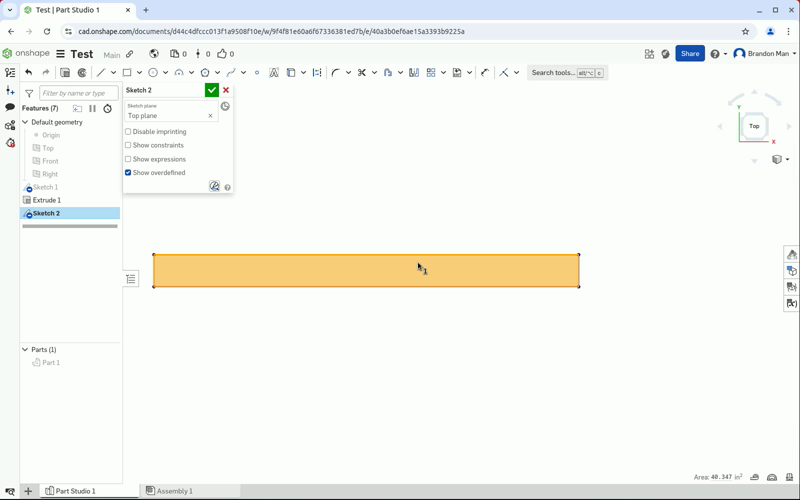
scroll(-6)
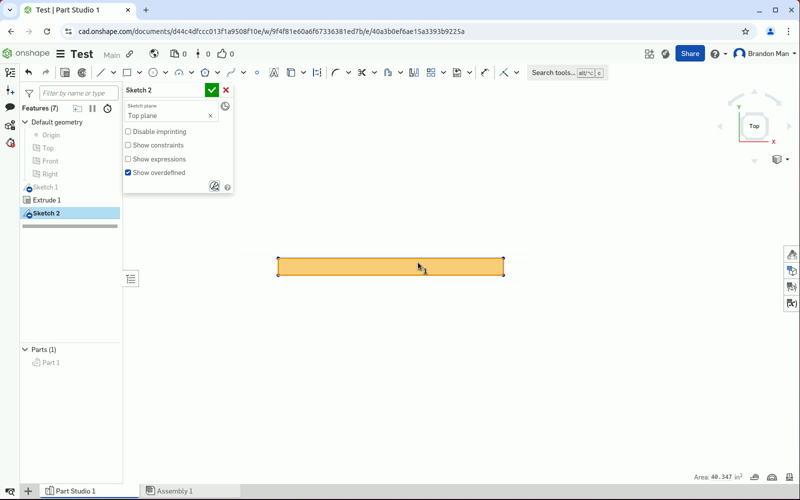
scroll(-6)
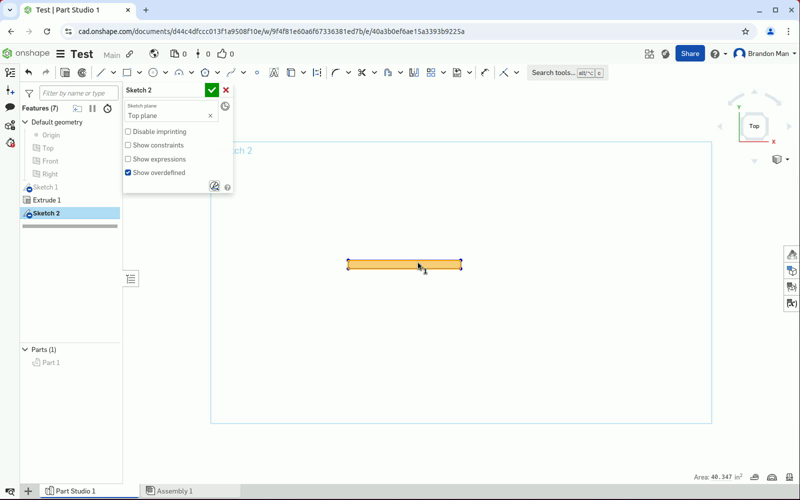
mouse_move(73, 352)
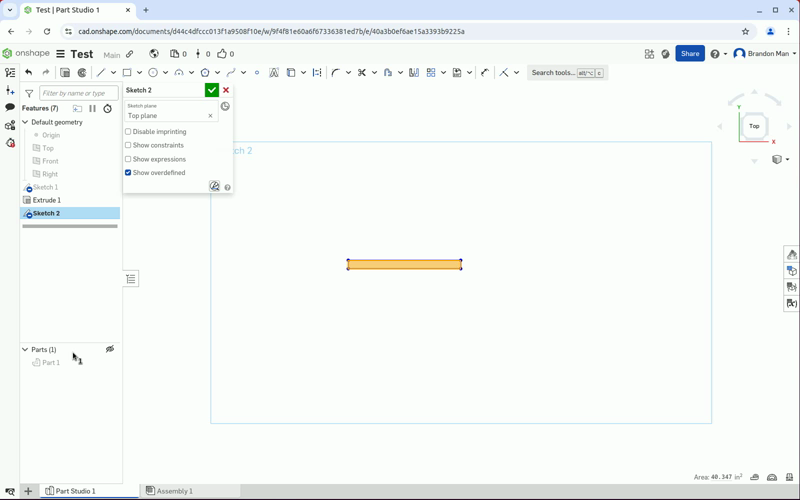
key(shift+y)
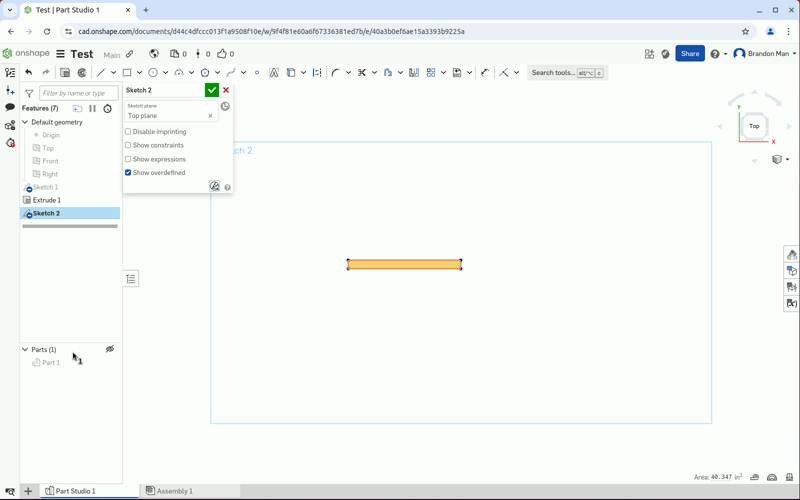
key(shift+e)
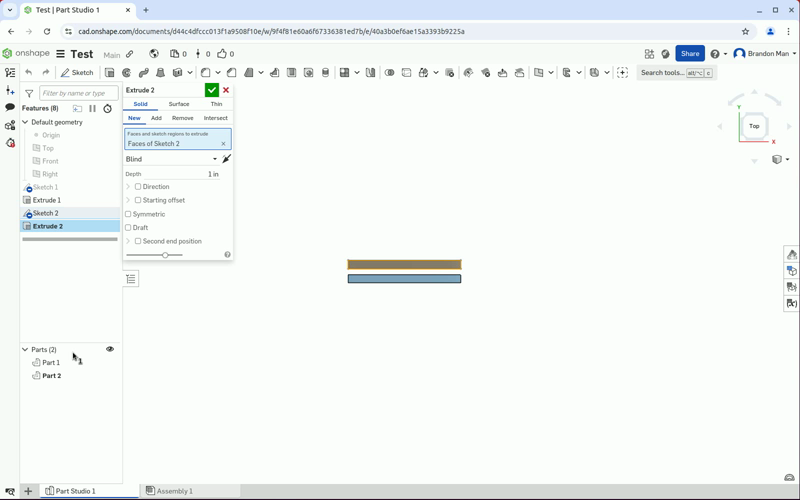
mouse_move(143, 106)
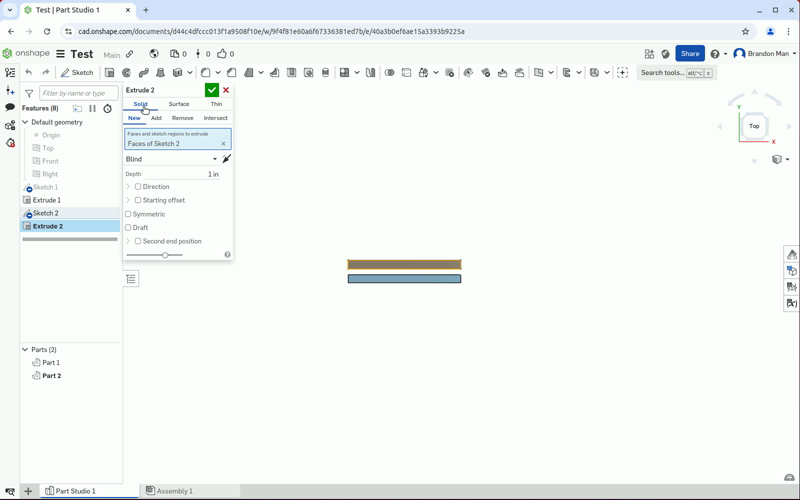
click(143, 106)
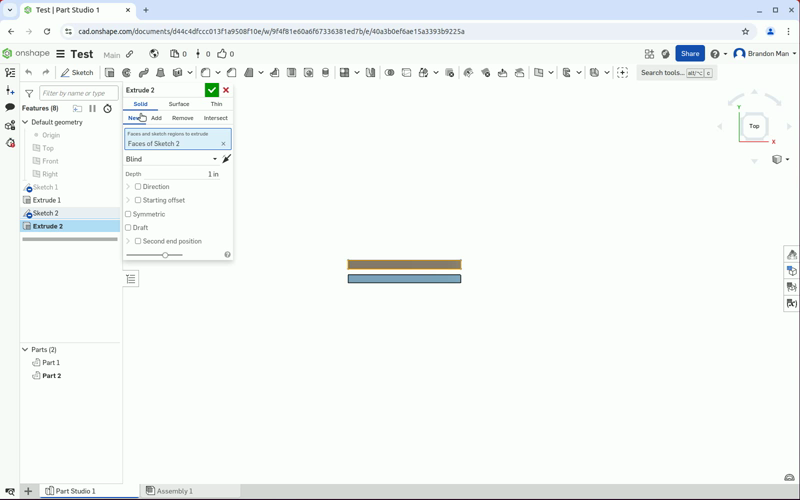
mouse_move(137, 120)
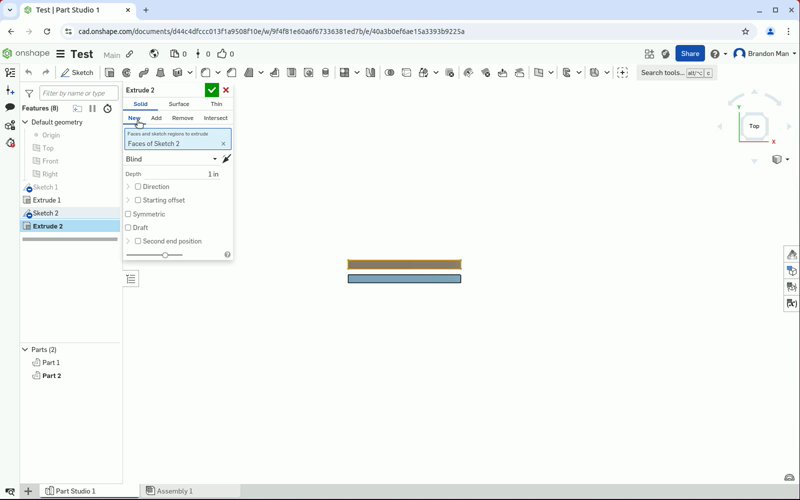
click(137, 120)
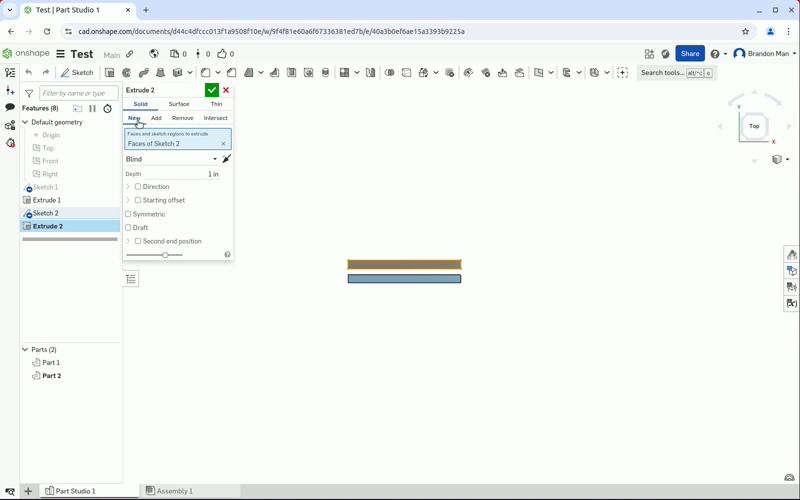
key(tab, 4)
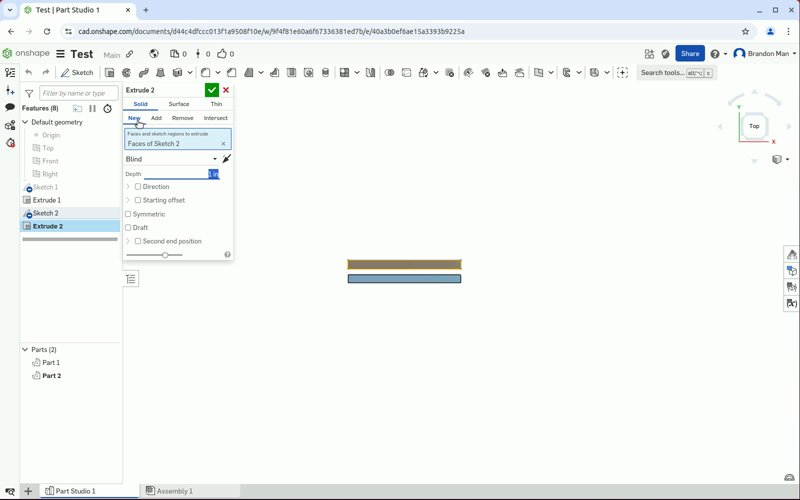
text(0.241)
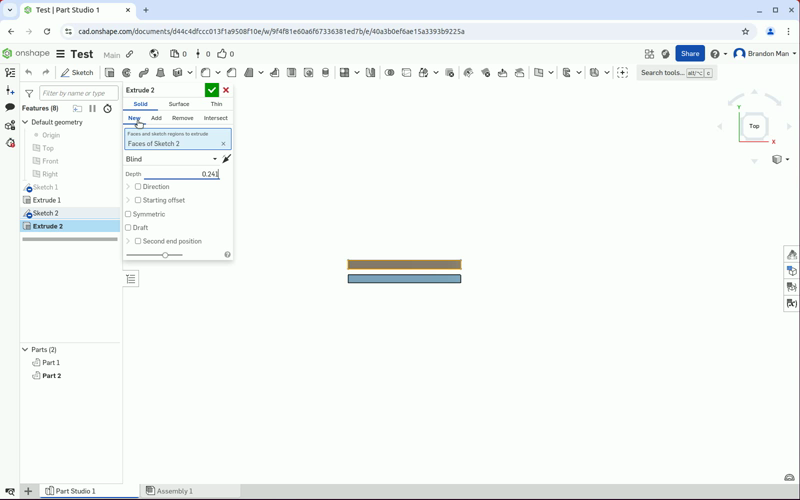
key(enter)
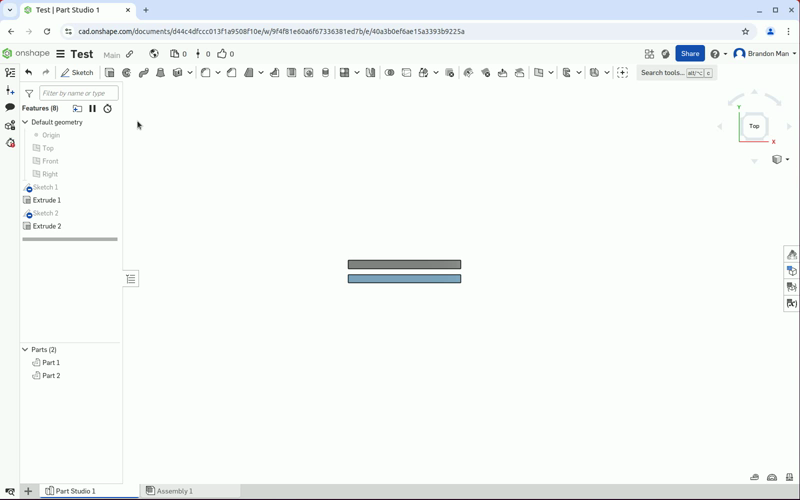
key(shift+h)
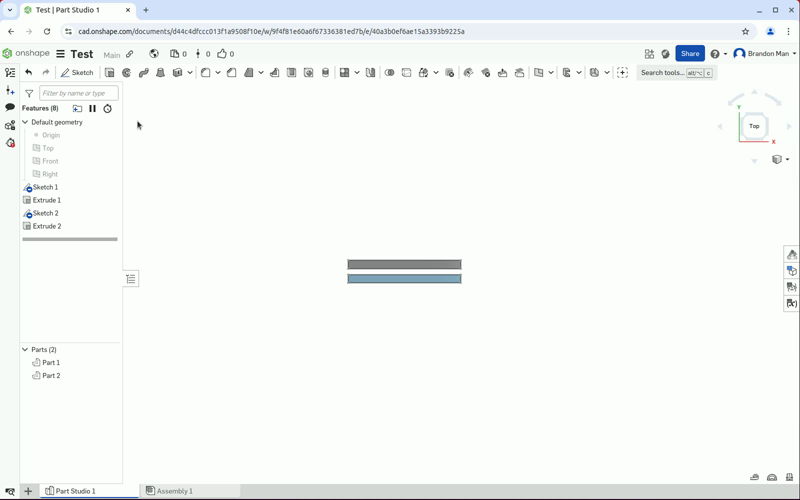
key(shift+h)
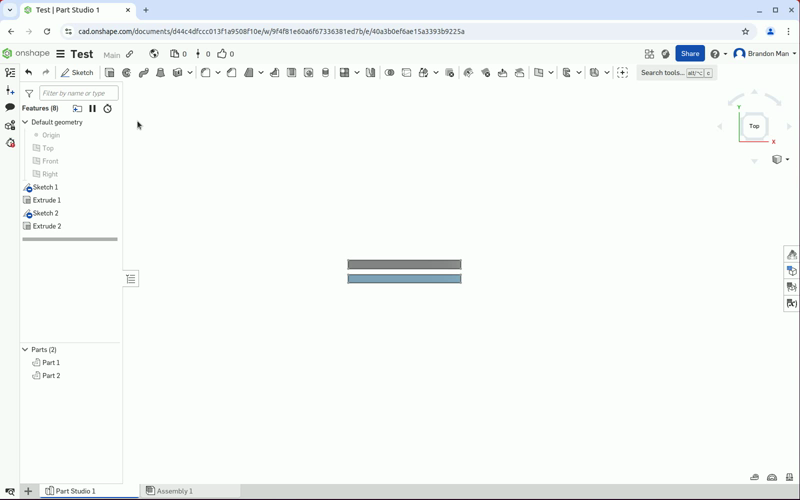
key(shift+7)
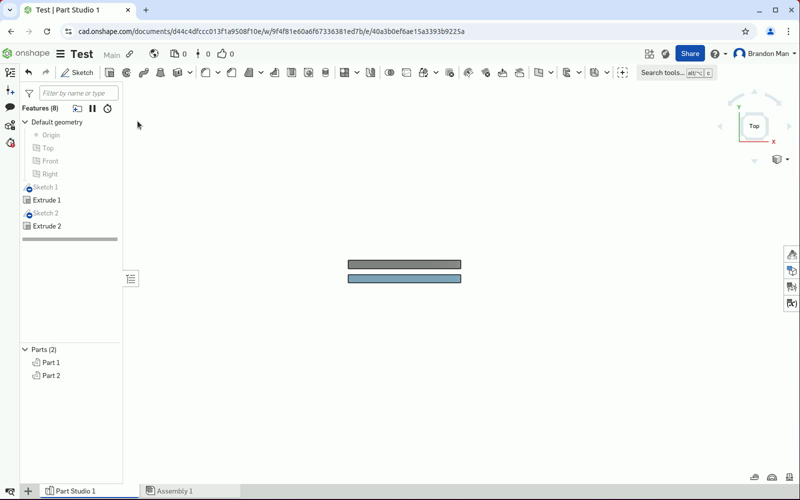
key(up, 3)
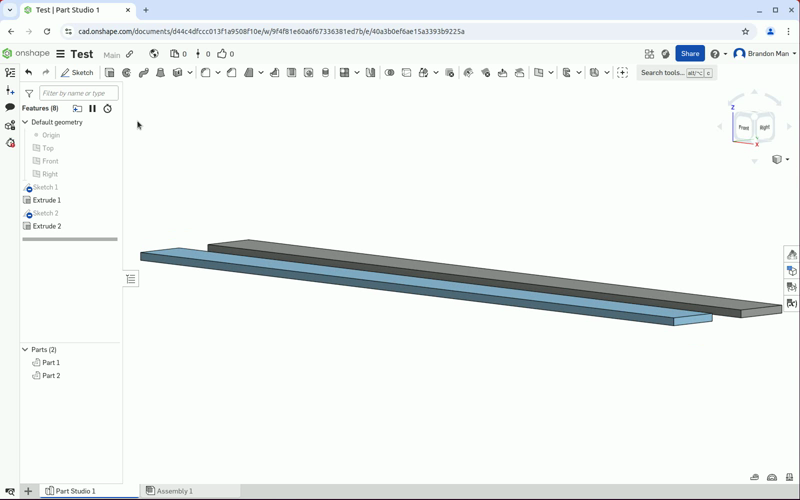
key(left, 3)
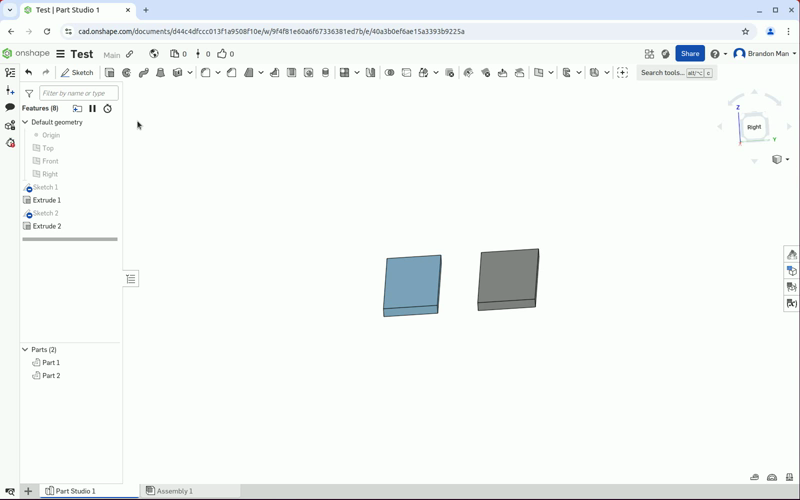
key(right, 3)
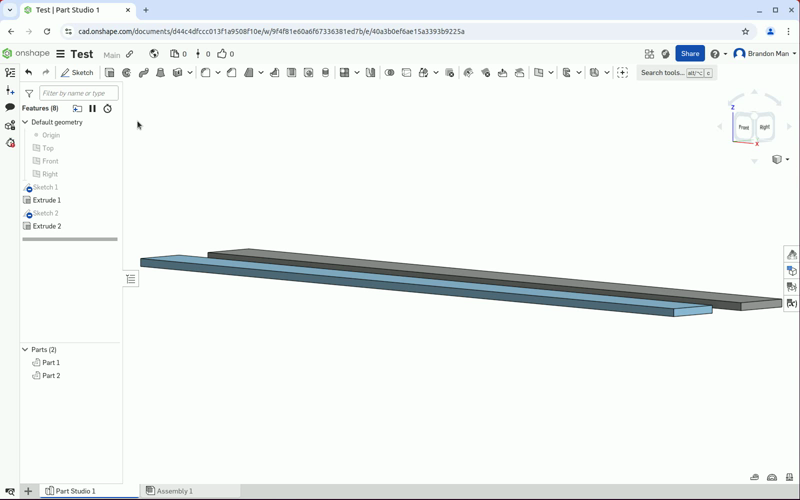
key(down, 3)
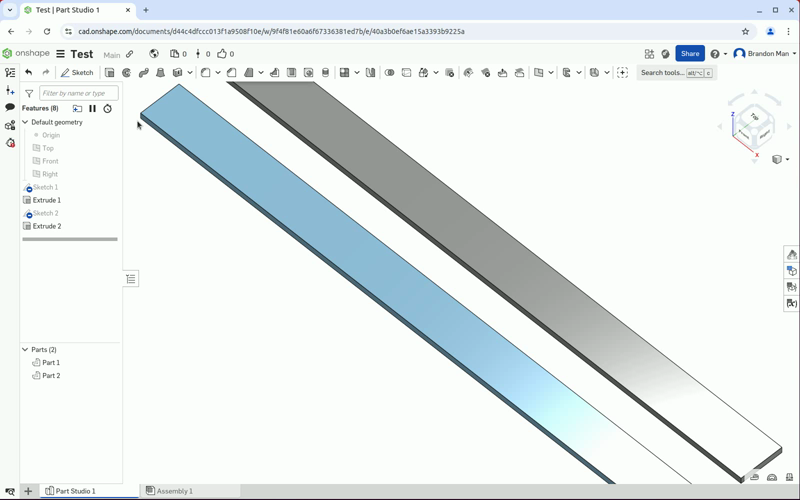
mouse_move(73, 189)
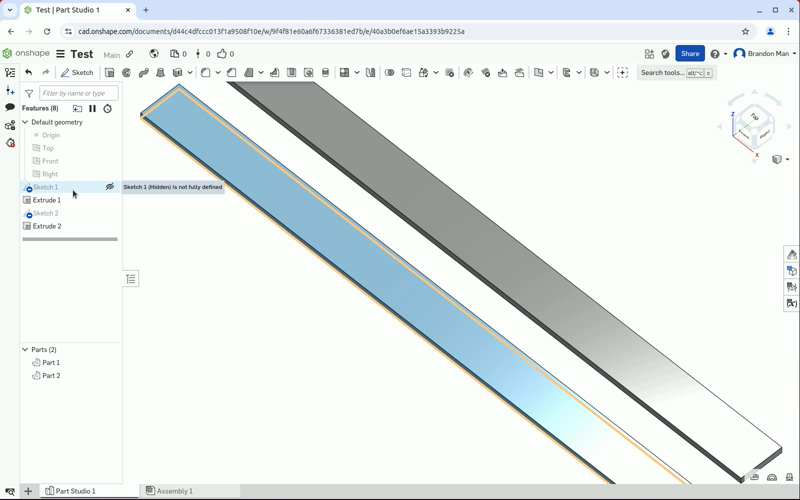
click(73, 189)